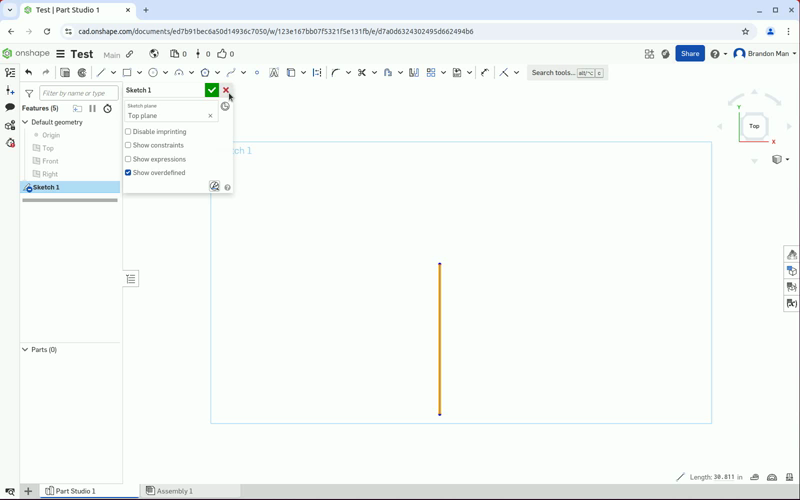
key(shift+h)
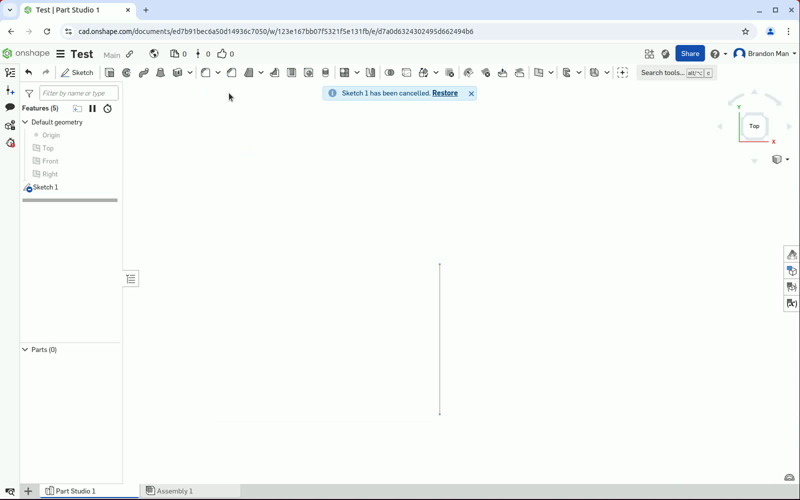
key(shift+s)
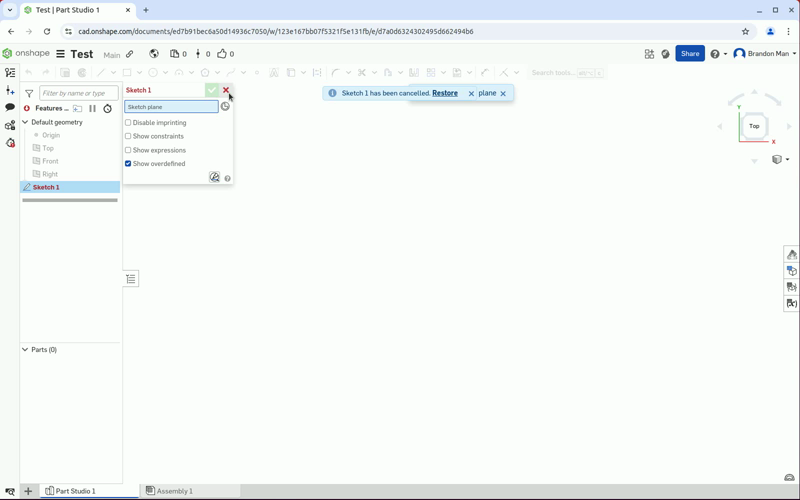
mouse_move(73, 150)
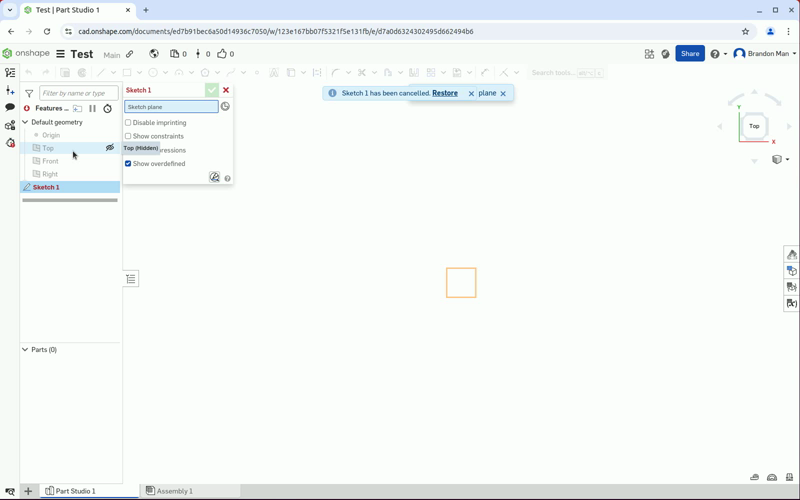
click(73, 150)
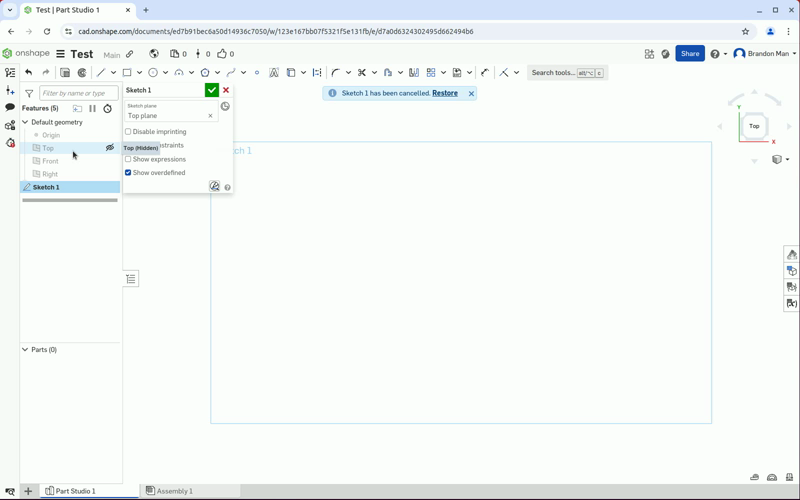
mouse_move(73, 352)
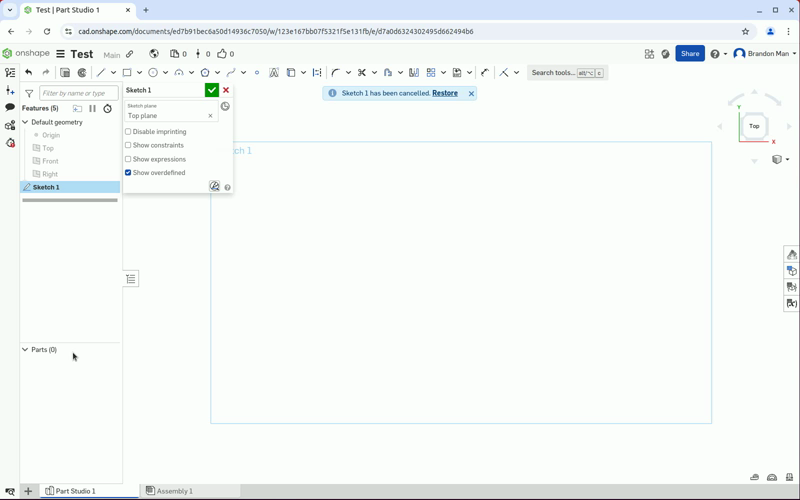
key(y)
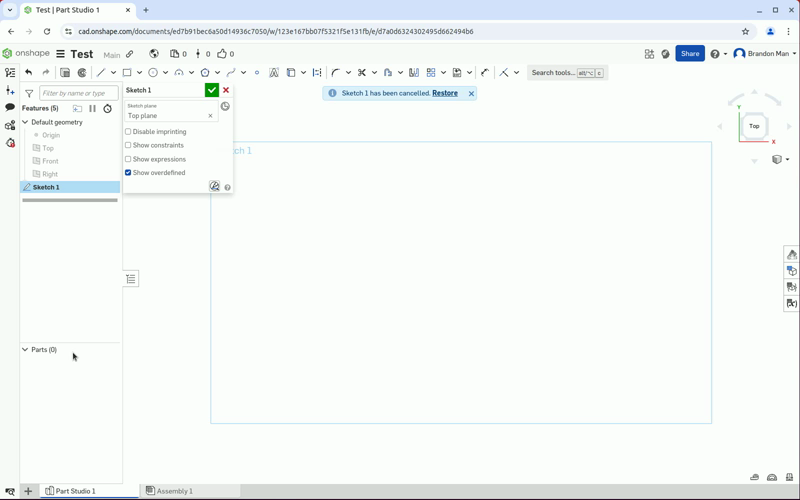
key(l)
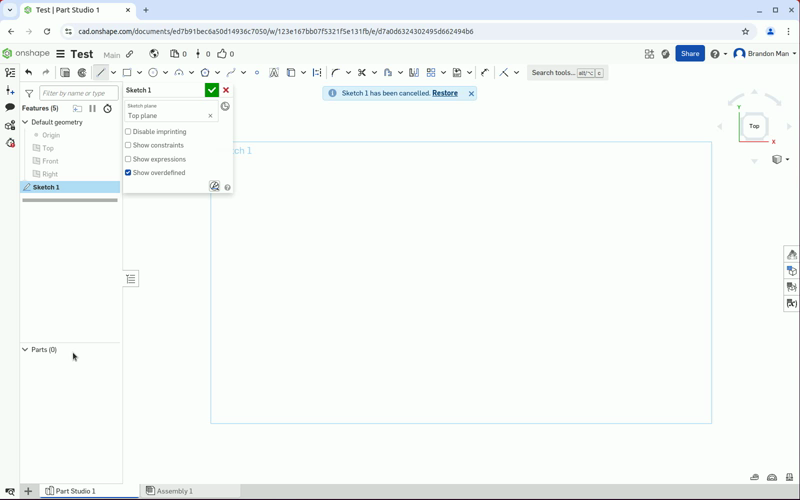
key_down(shift)
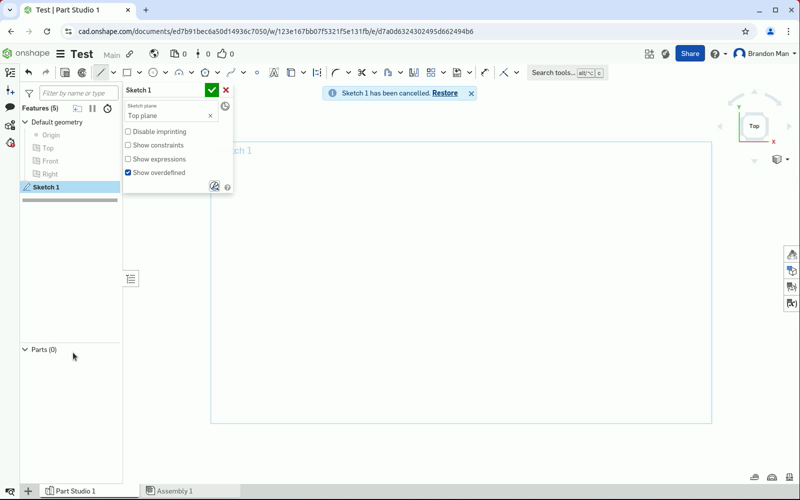
mouse_move(460, 282)
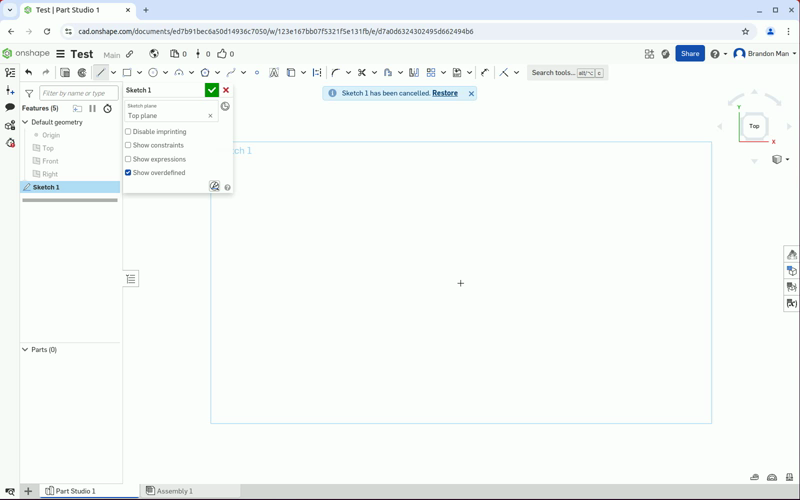
click(460, 282)
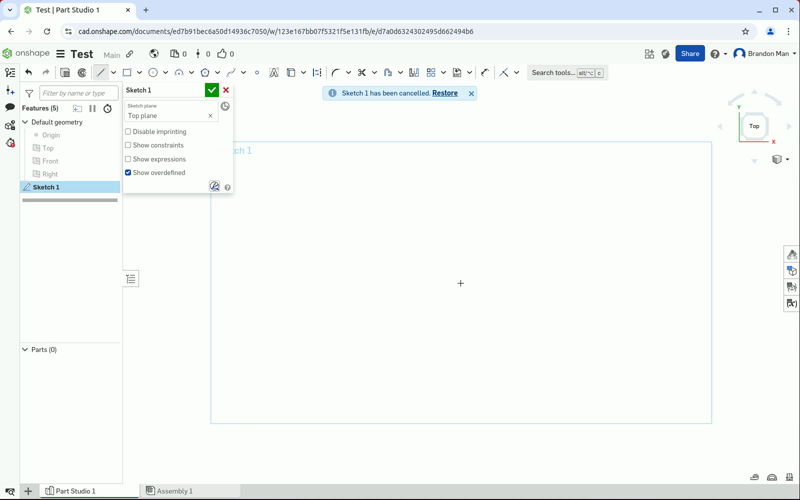
key_up(shift)
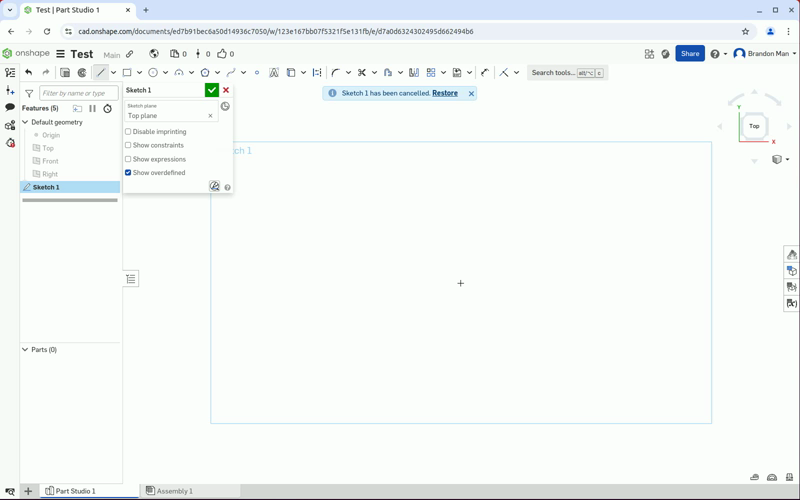
key_down(shift)
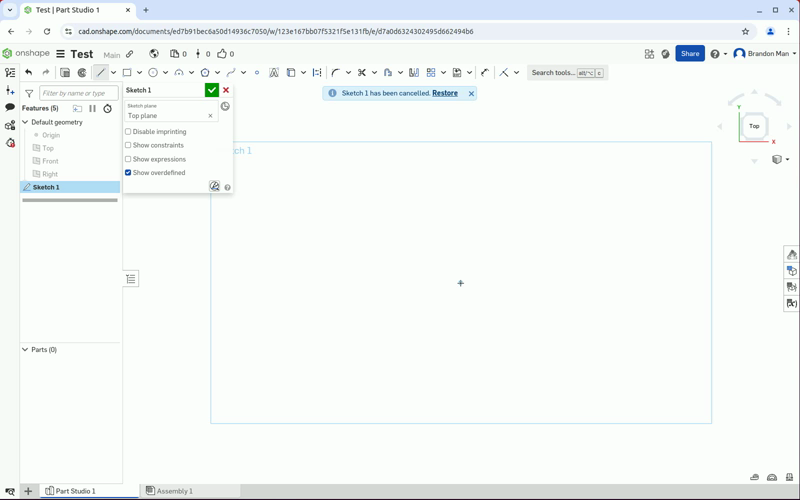
mouse_move(558, 282)
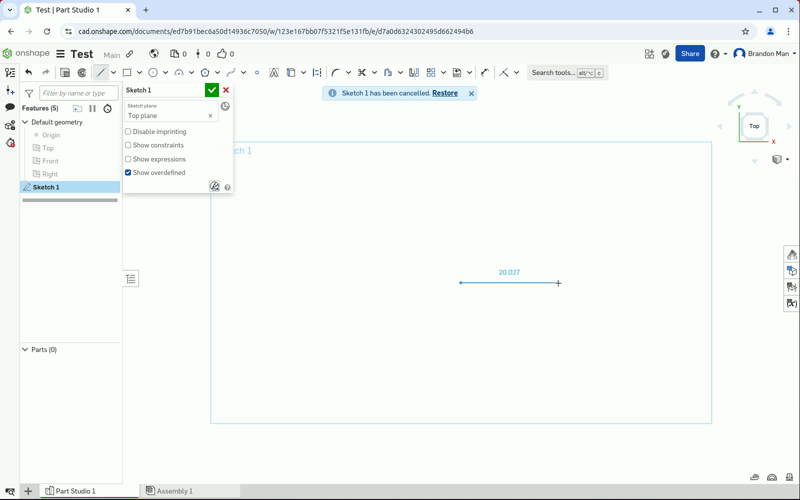
click(558, 282)
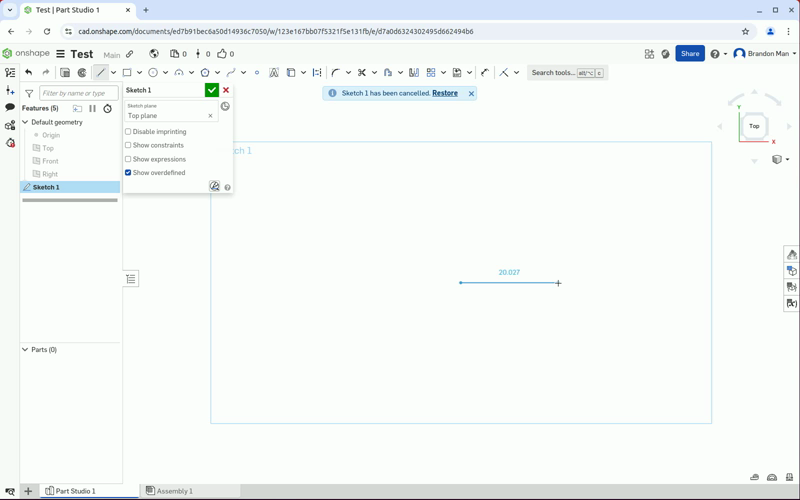
key_up(shift)
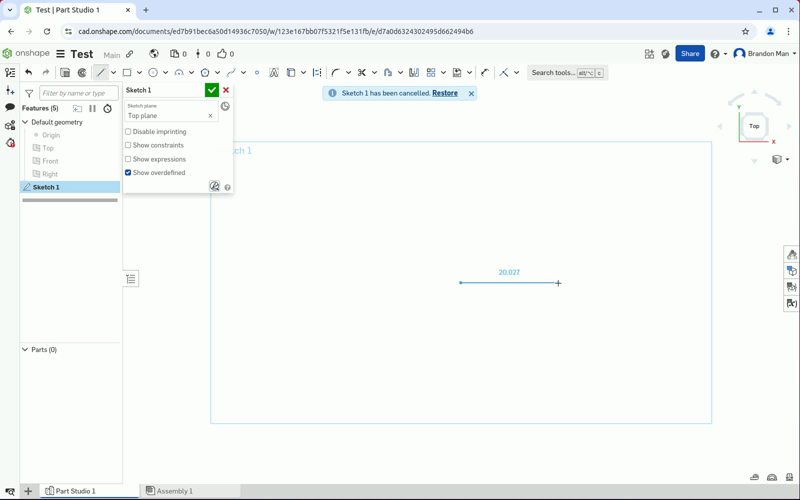
key_down(shift)
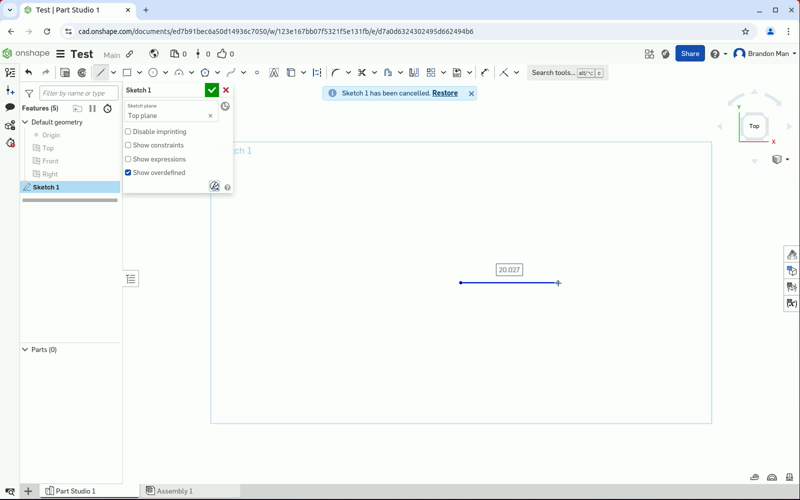
mouse_move(558, 170)
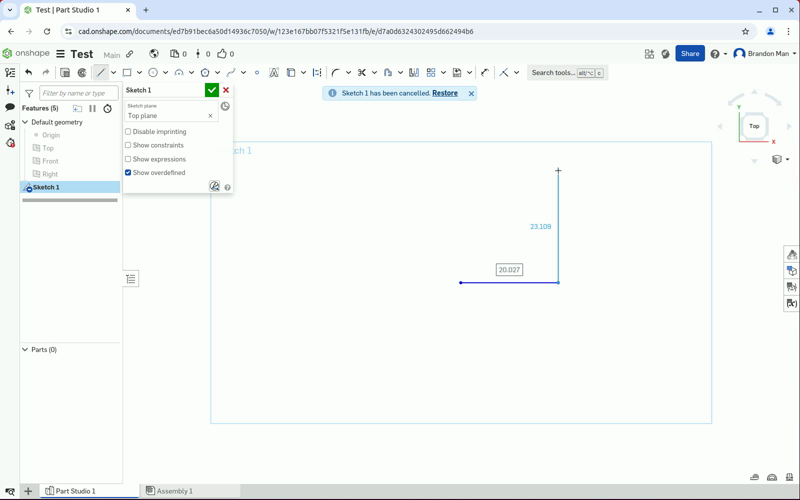
click(558, 170)
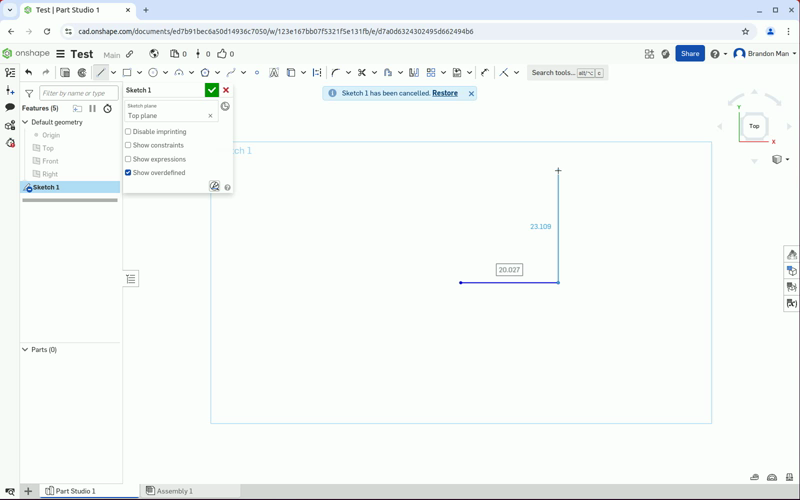
key_up(shift)
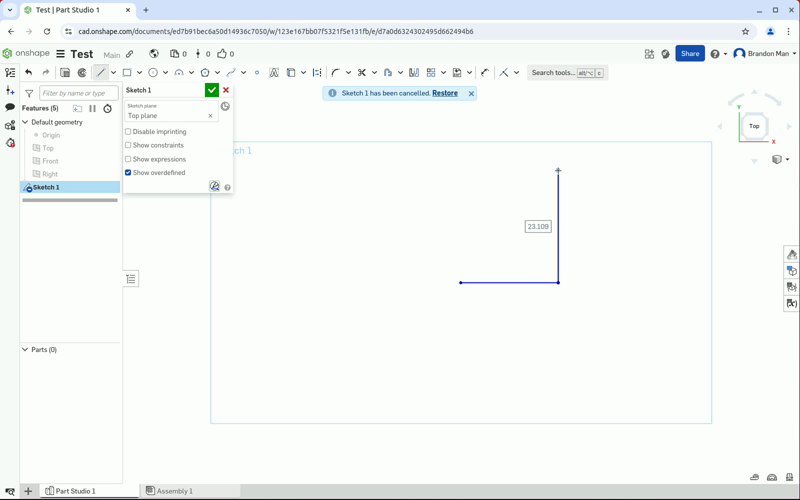
key_down(shift)
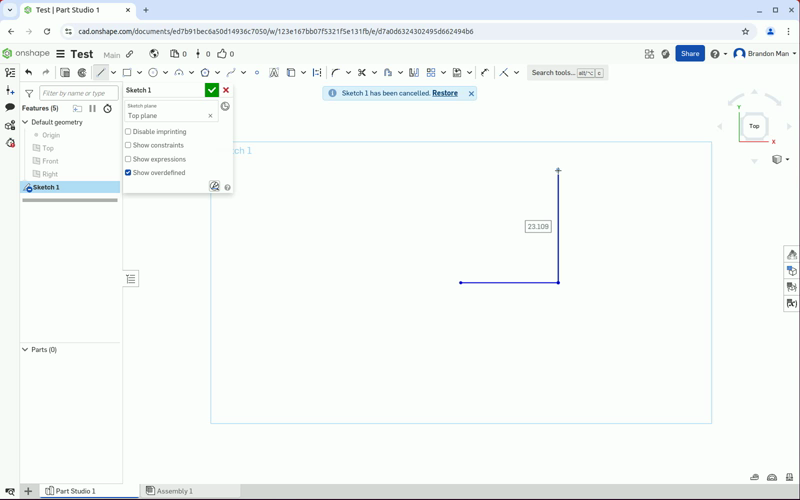
mouse_move(460, 170)
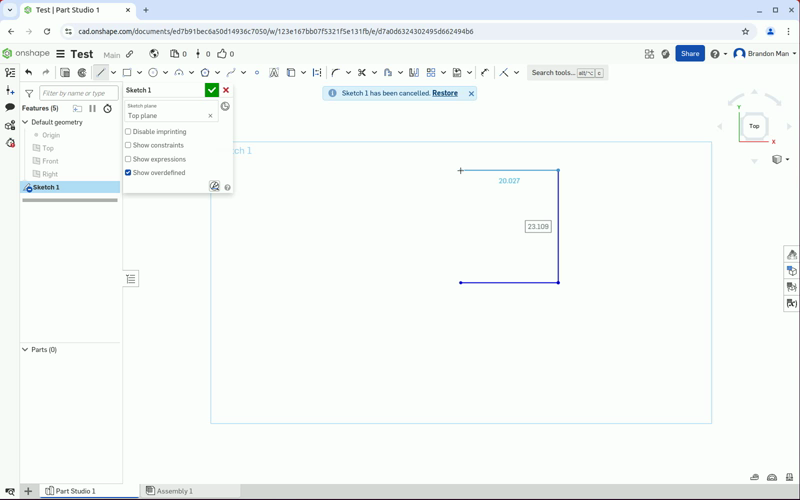
click(460, 170)
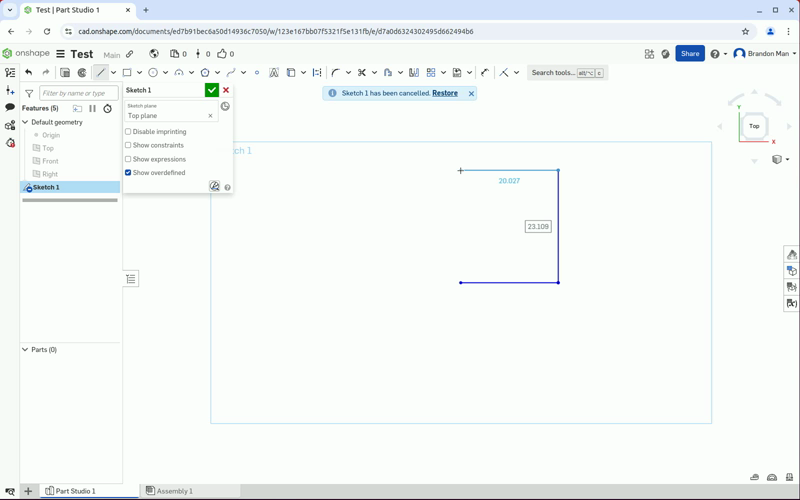
key_up(shift)
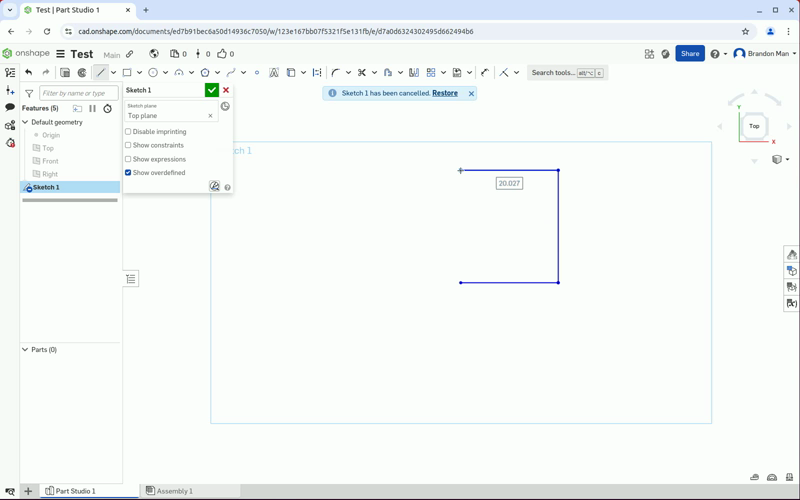
key_down(shift)
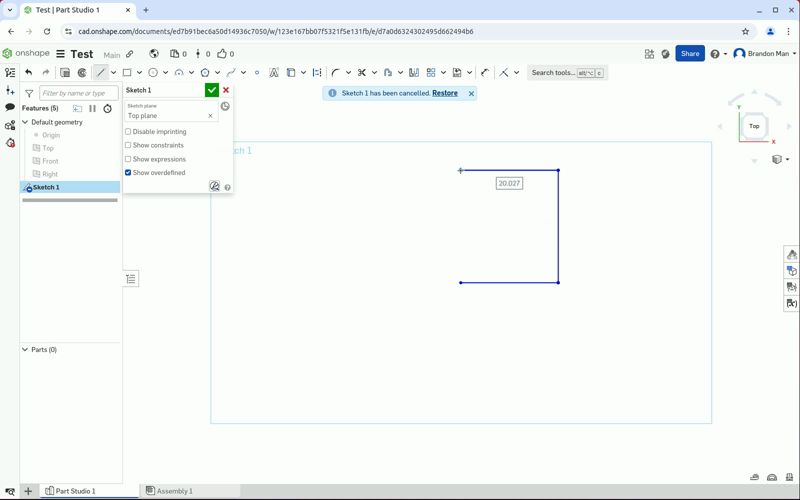
mouse_move(460, 282)
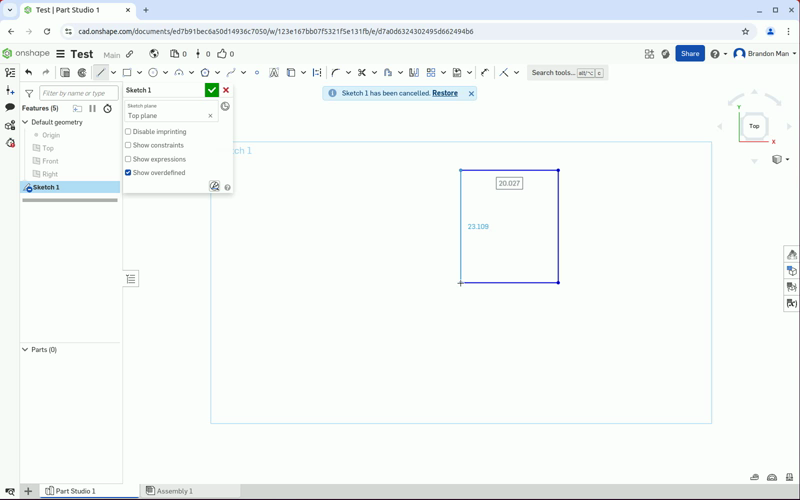
key_up(shift)
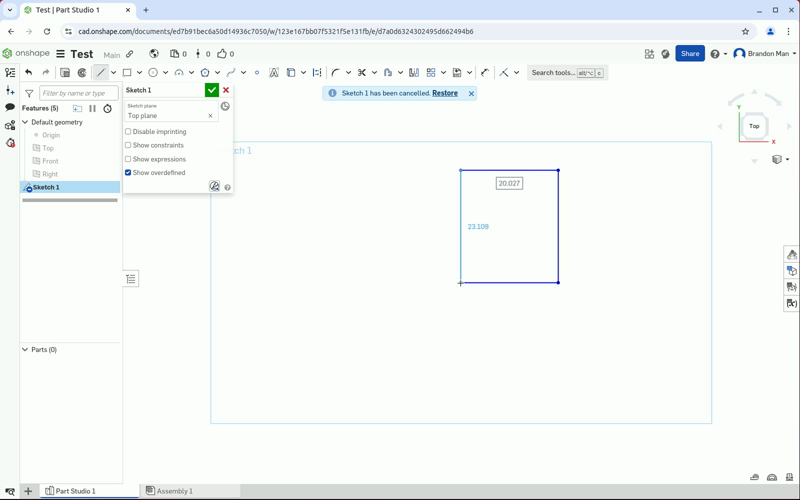
click(460, 282)
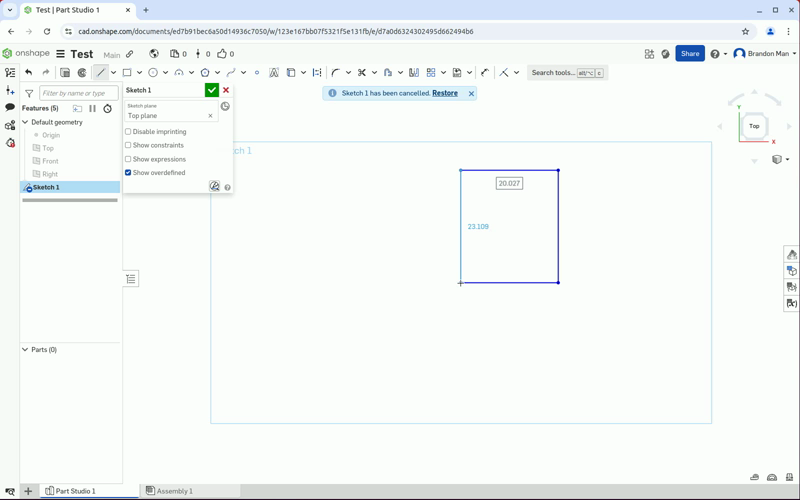
key(esc)
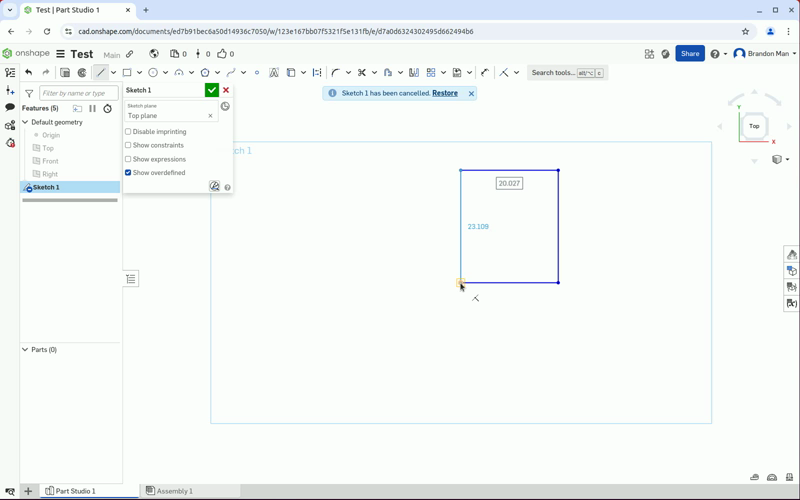
mouse_move(481, 211)
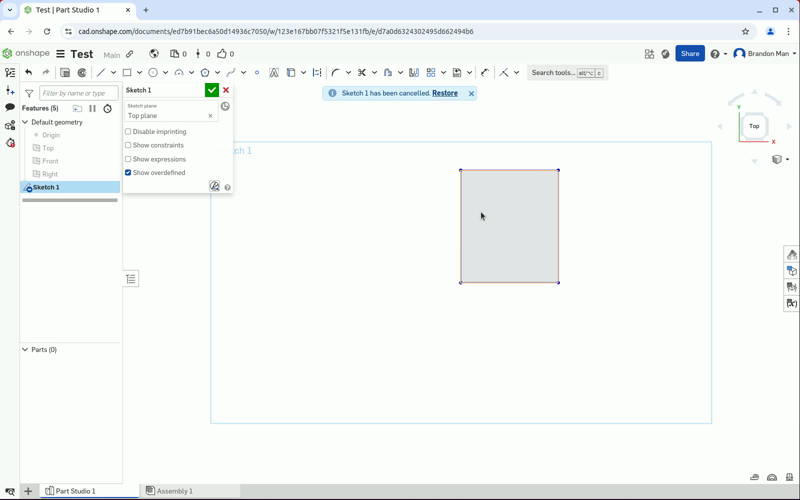
click(481, 211)
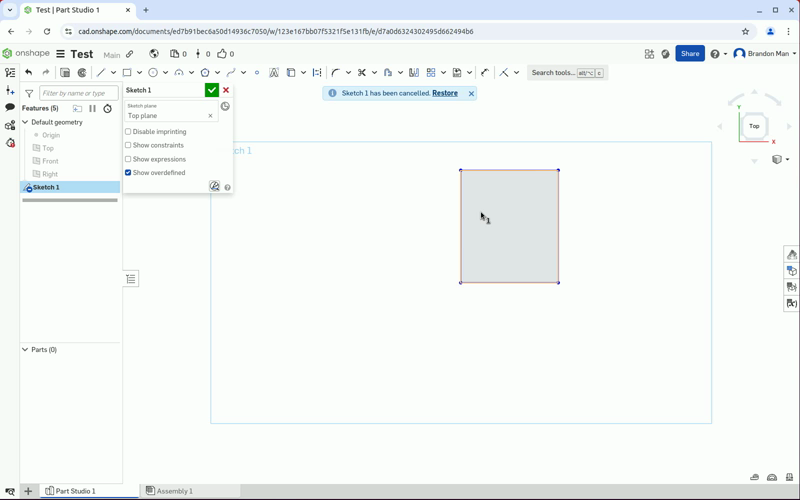
mouse_move(73, 352)
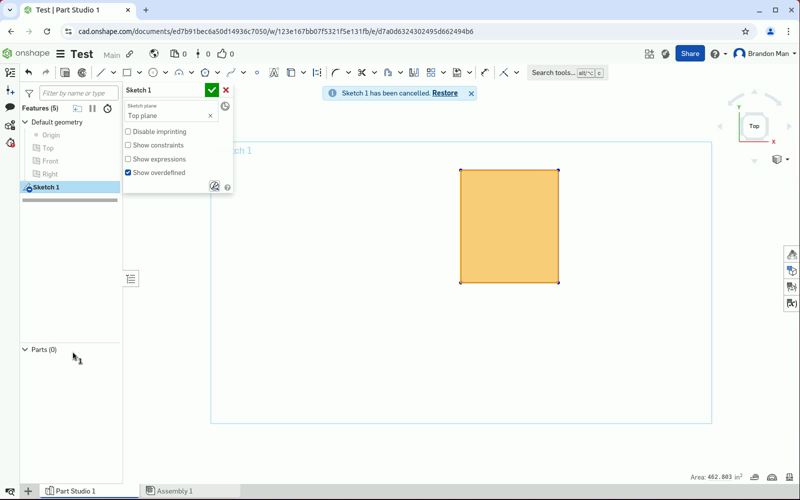
key(shift+y)
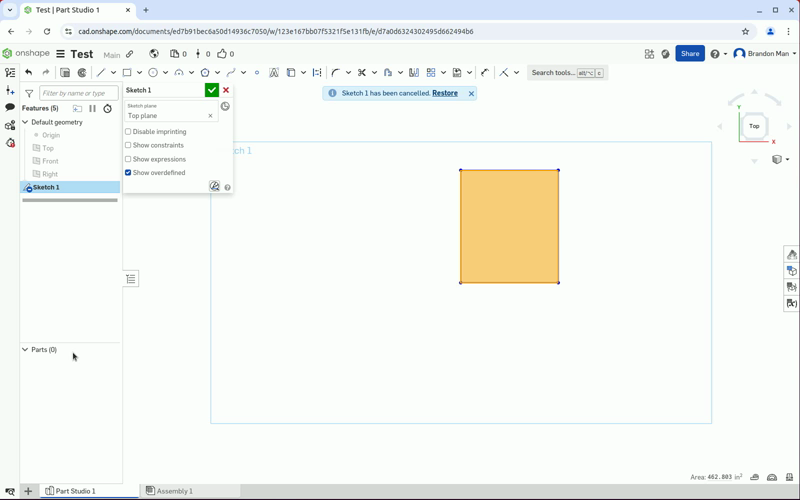
key(shift+e)
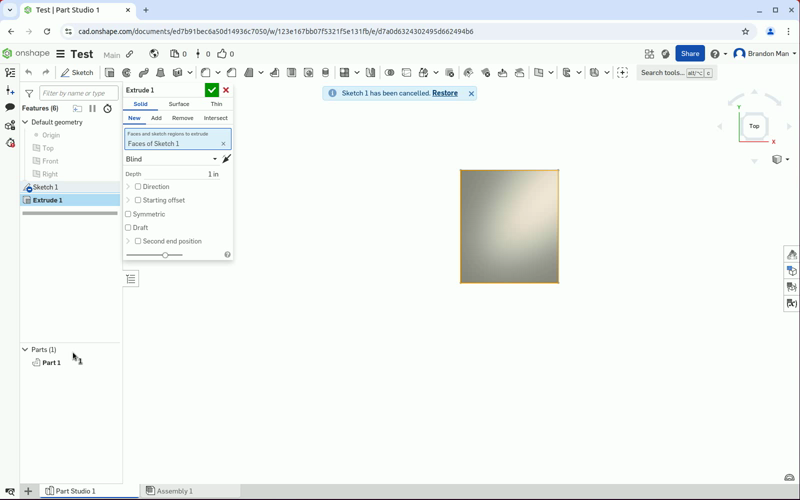
mouse_move(143, 106)
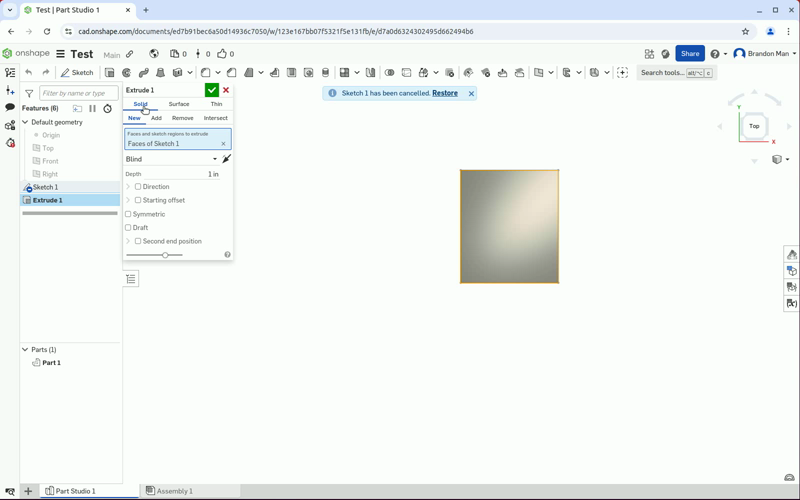
click(143, 106)
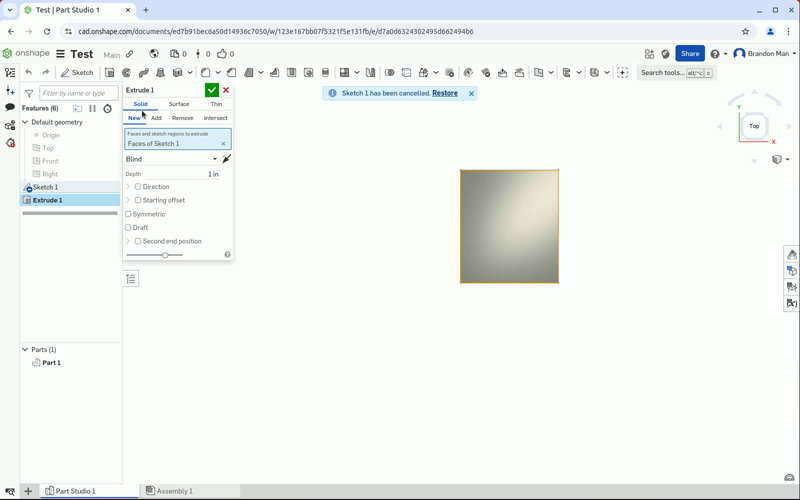
mouse_move(137, 120)
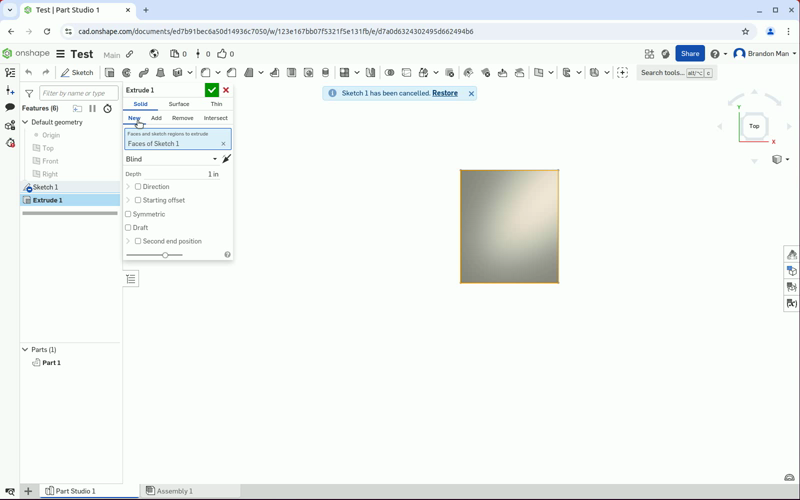
click(137, 120)
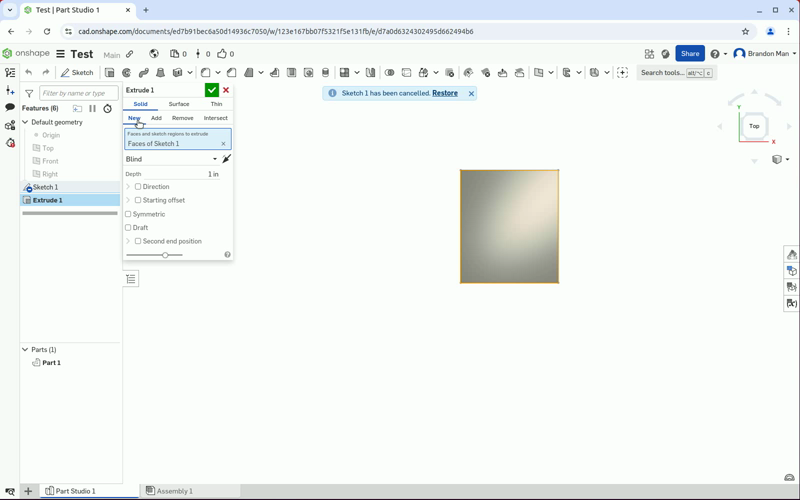
key(tab, 4)
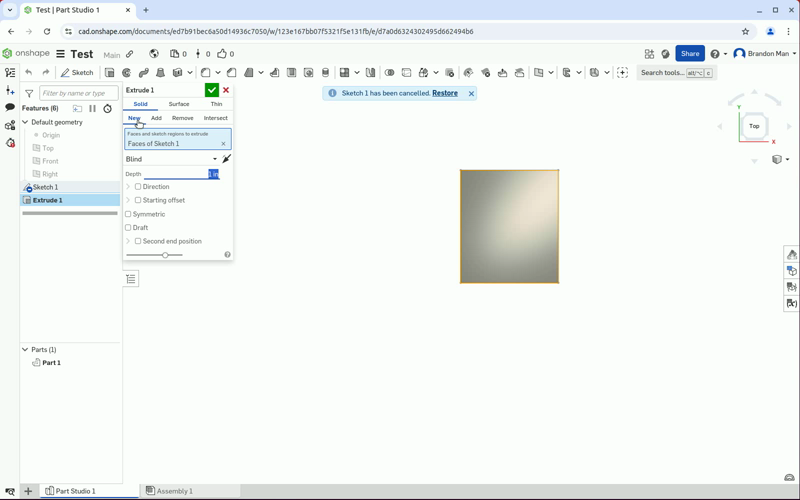
text(2.648)
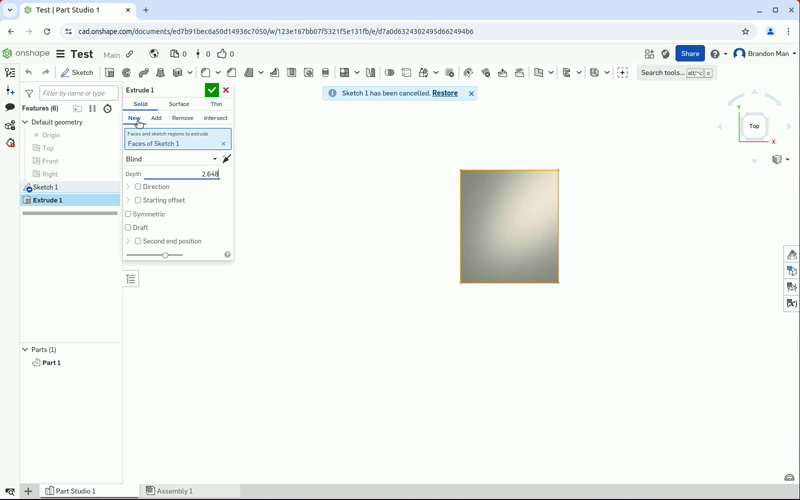
key(enter)
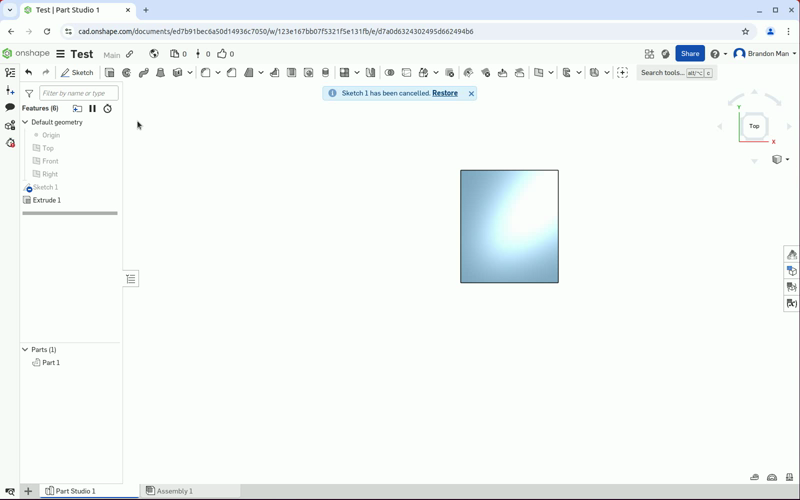
key(shift+h)
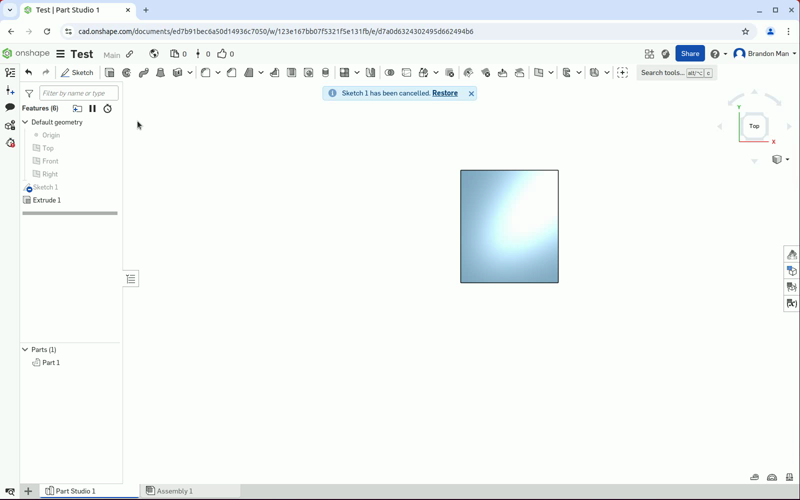
key(shift+h)
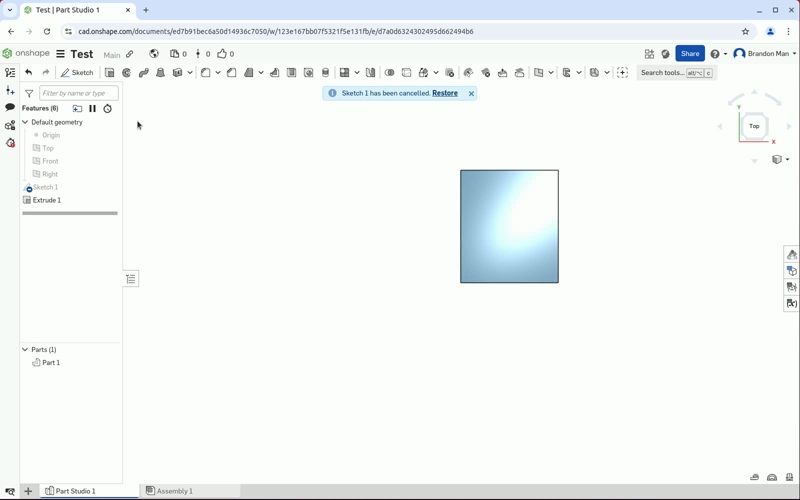
mouse_move(73, 189)
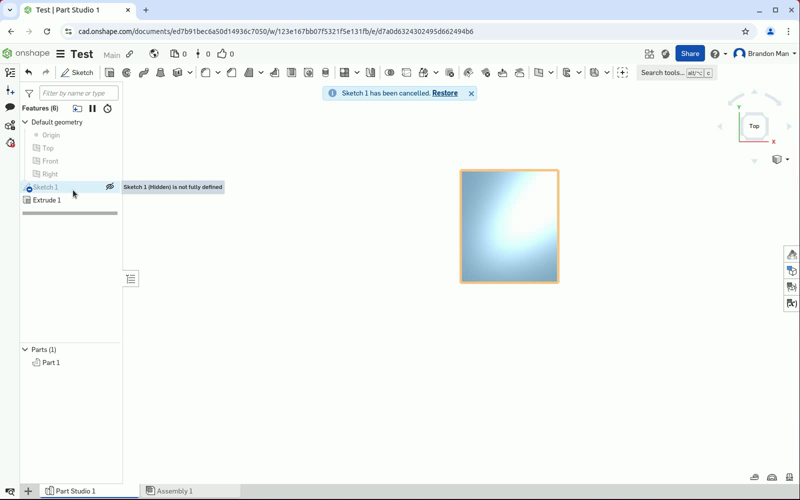
click(73, 189)
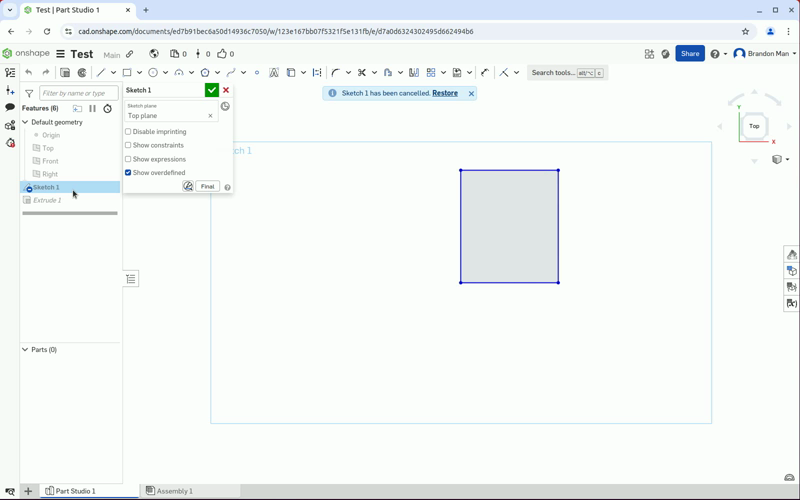
mouse_move(229, 92)
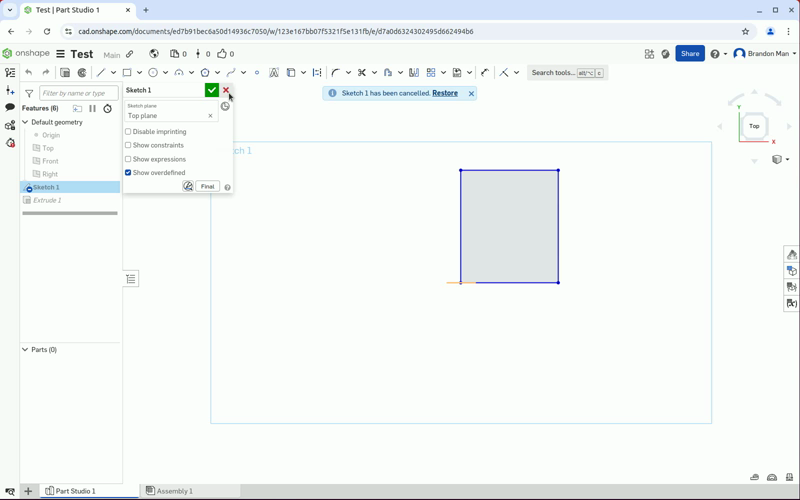
click(229, 92)
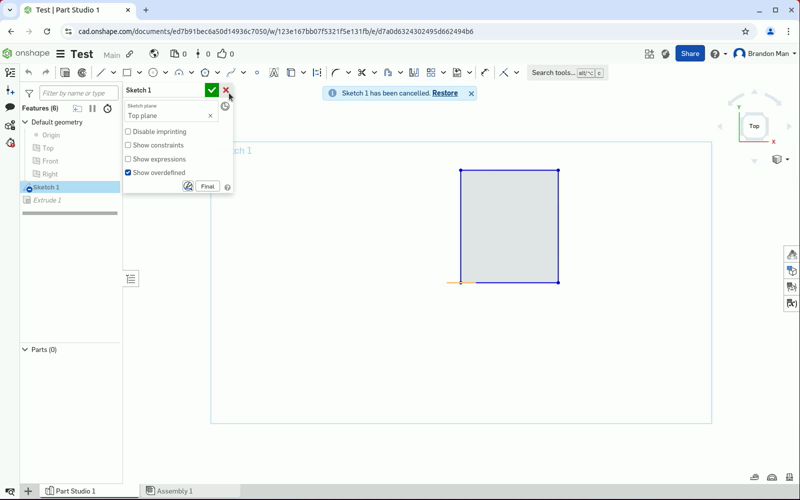
key(shift+s)
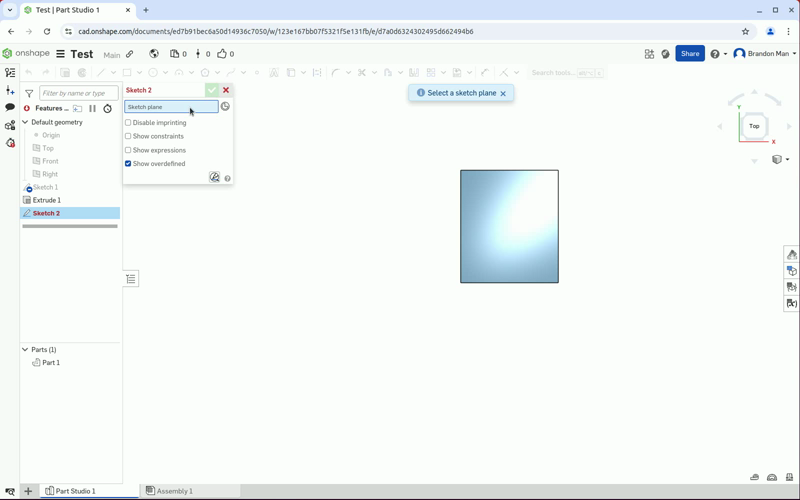
mouse_move(73, 150)
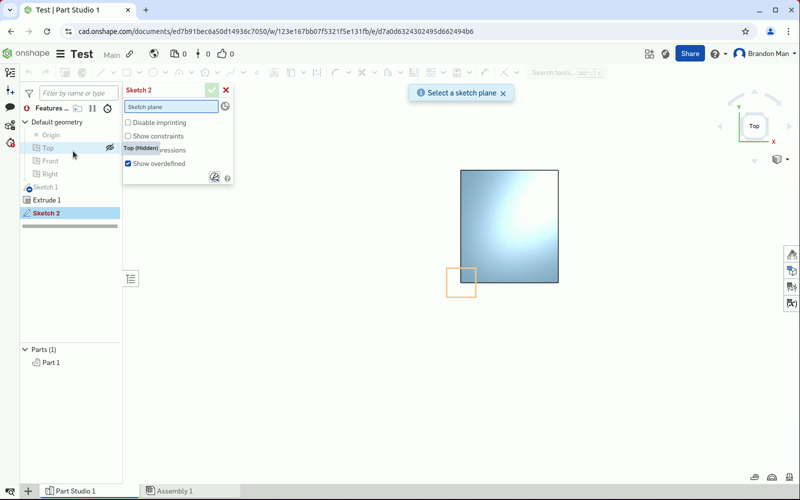
click(73, 150)
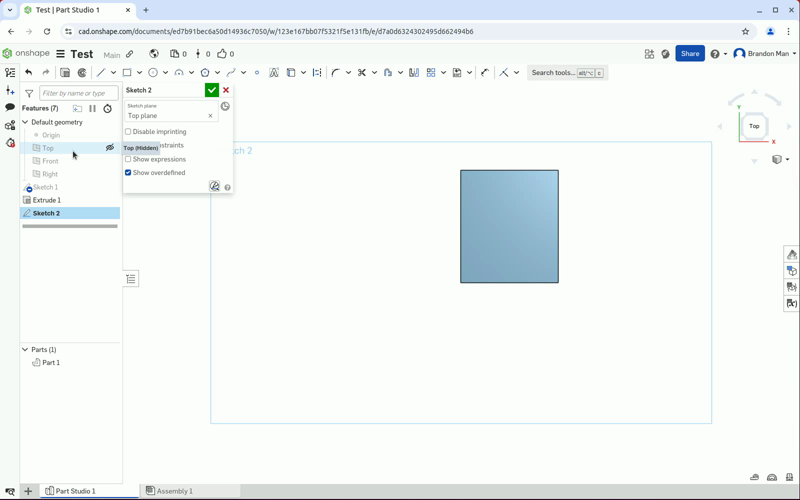
mouse_move(73, 352)
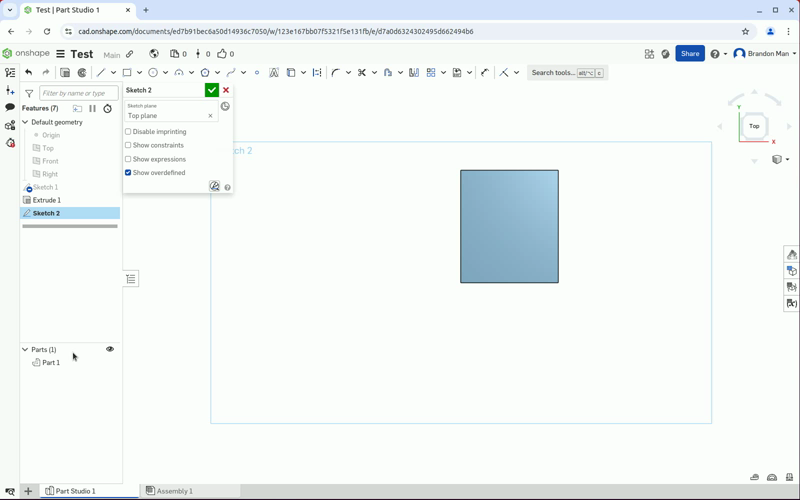
key(y)
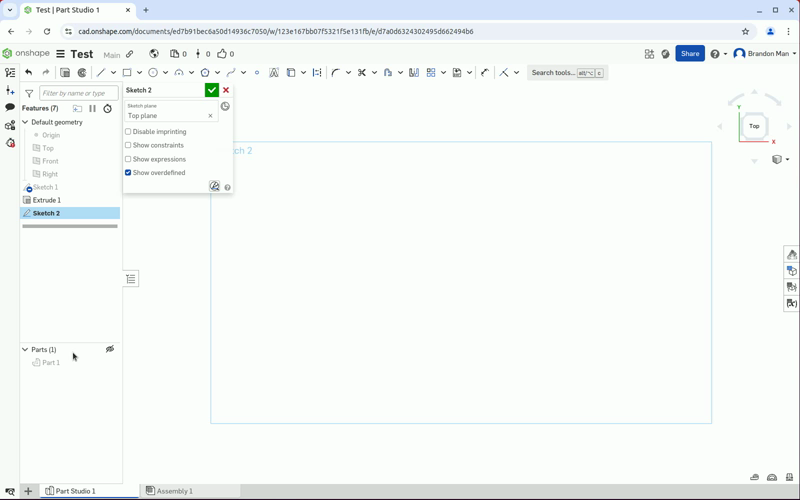
key(l)
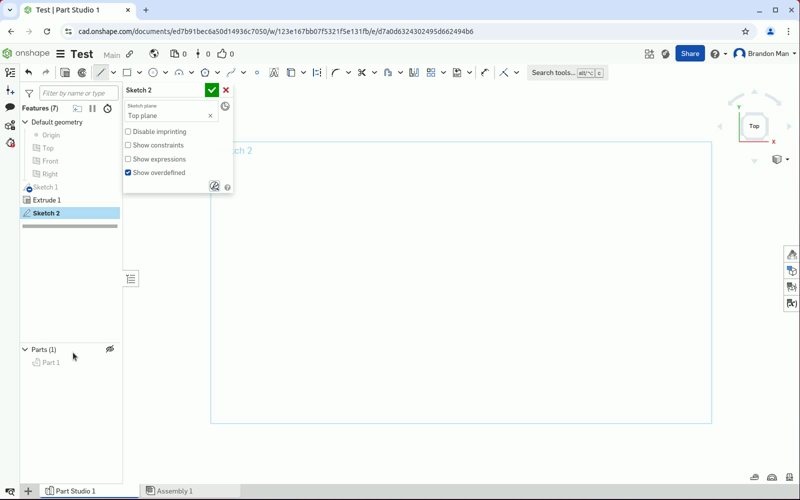
key_down(shift)
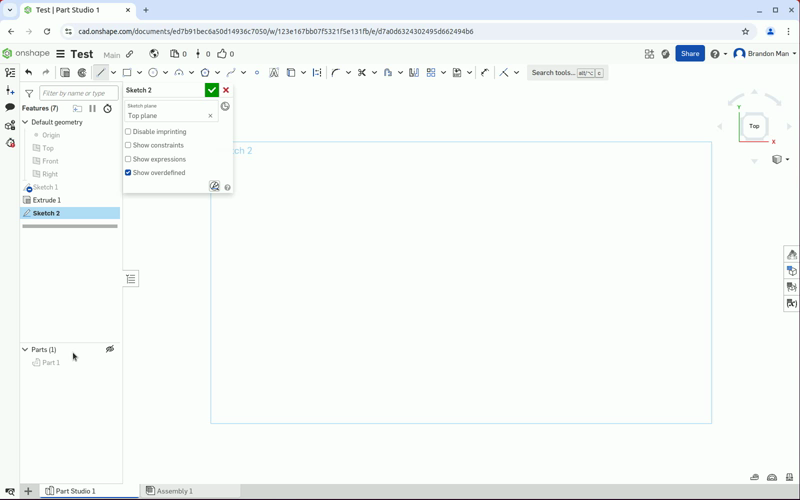
mouse_move(558, 282)
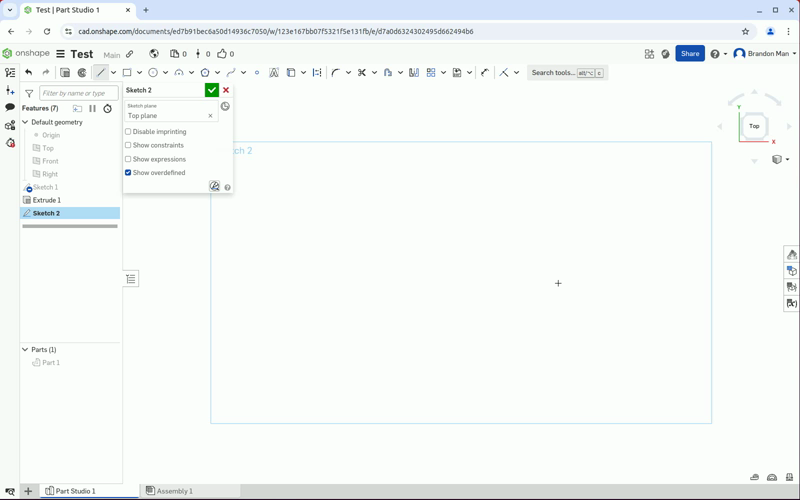
click(558, 282)
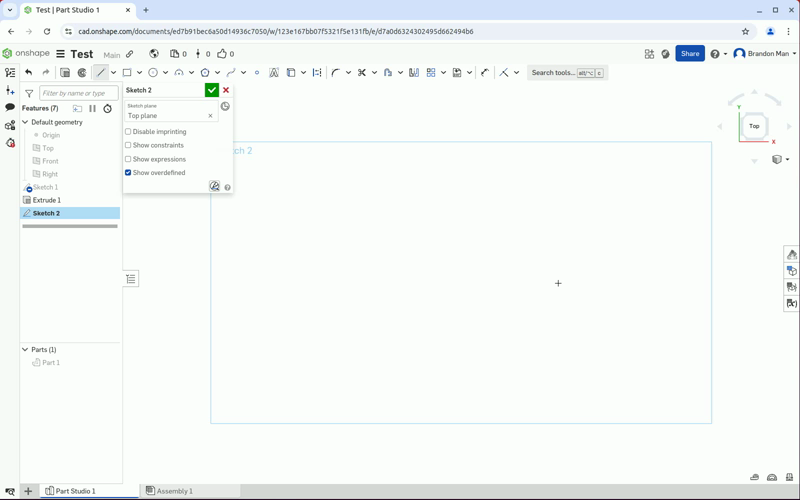
key_up(shift)
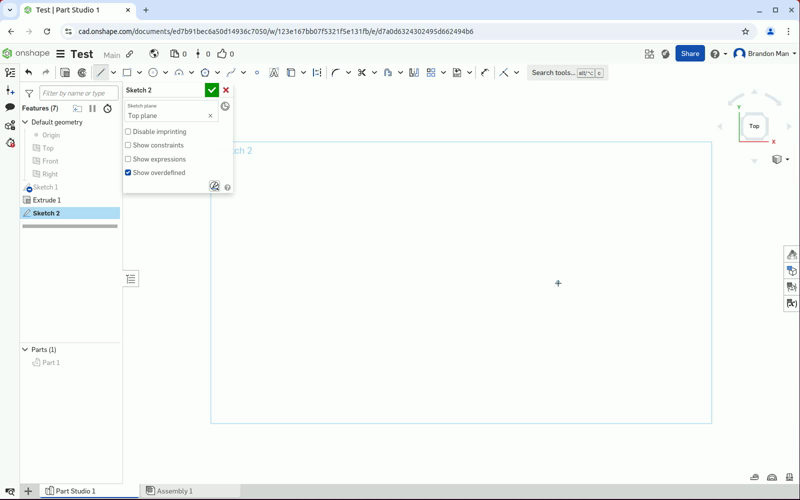
key_down(shift)
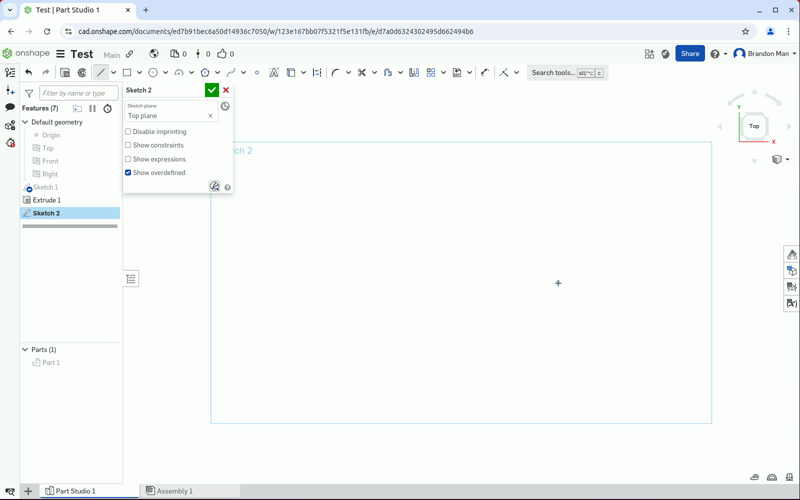
mouse_move(588, 282)
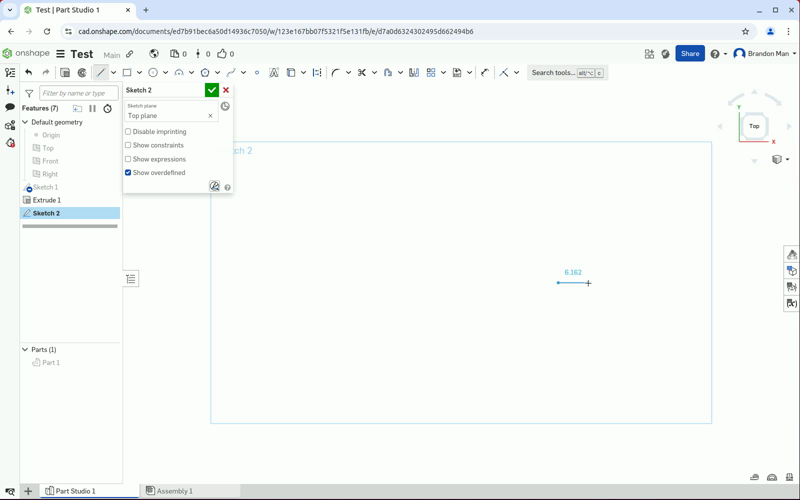
mouse_move(565, 275)
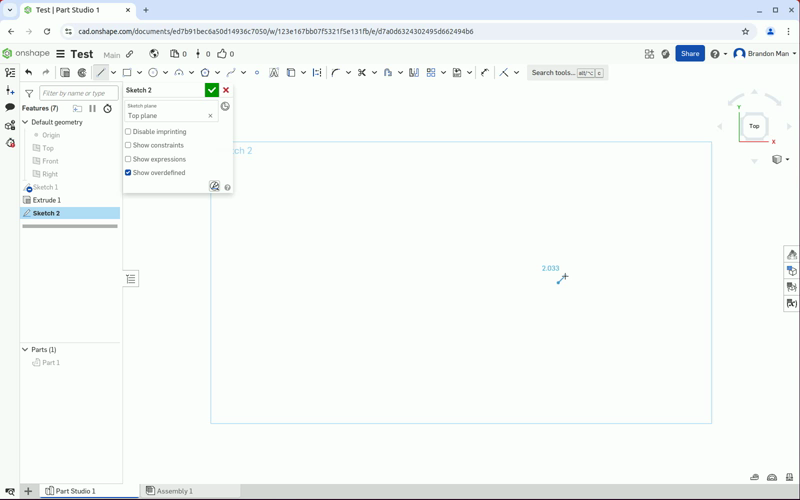
click(565, 275)
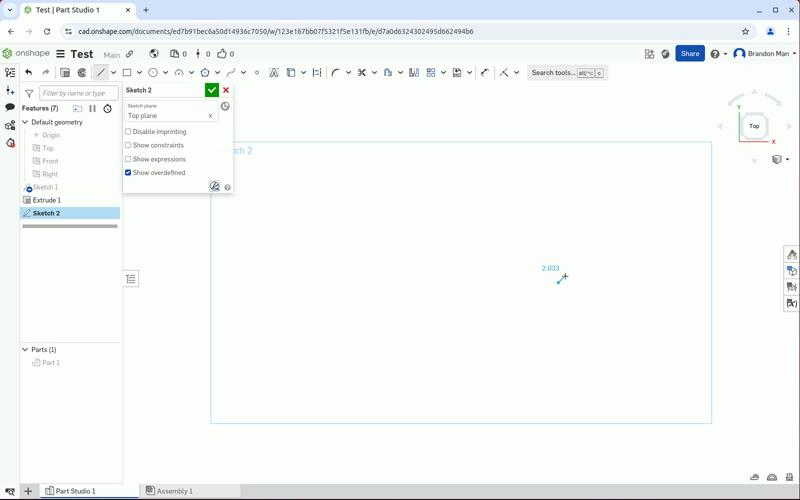
key_up(shift)
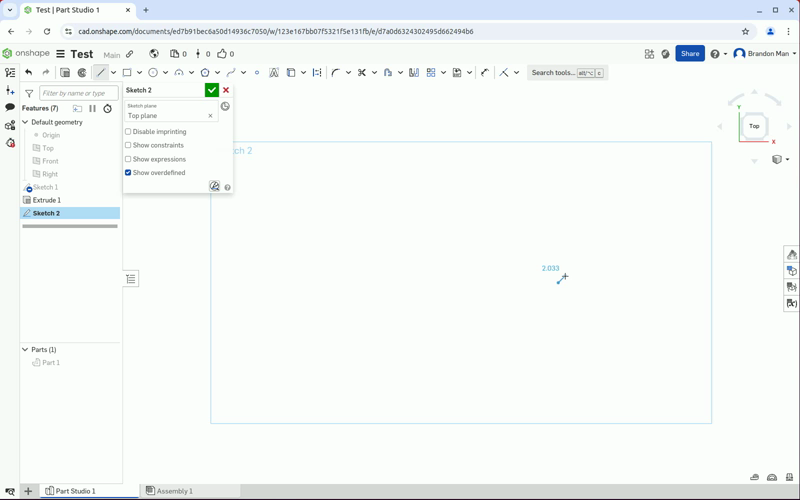
key_down(shift)
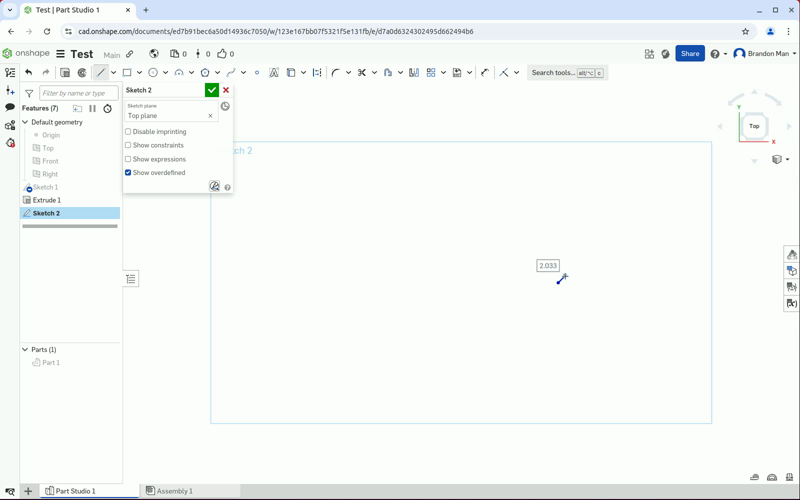
mouse_move(565, 177)
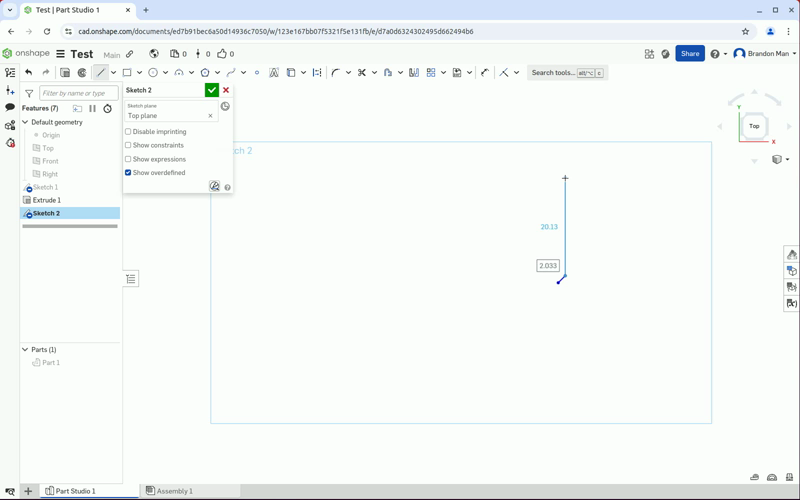
click(565, 177)
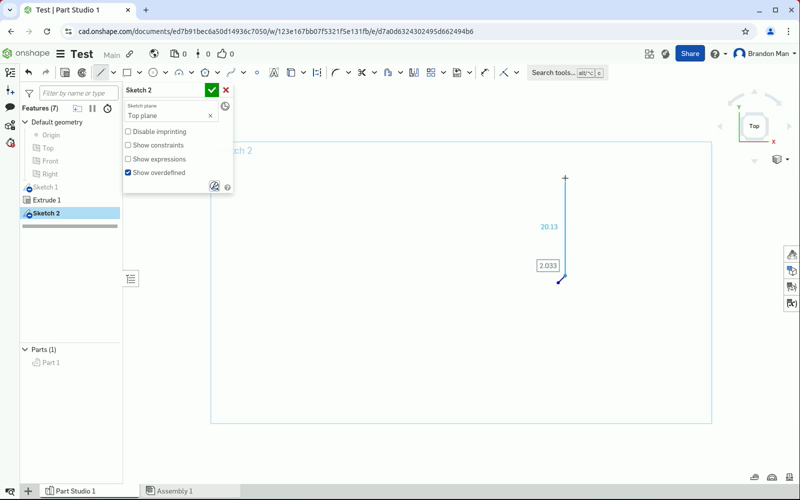
key_up(shift)
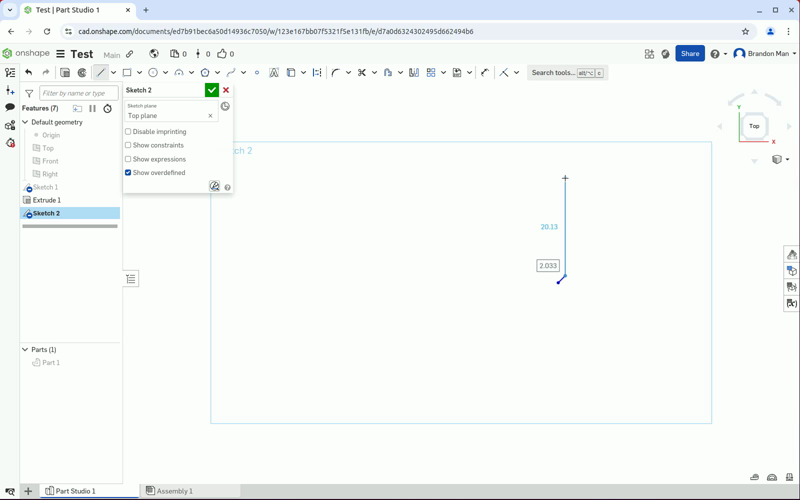
key_down(shift)
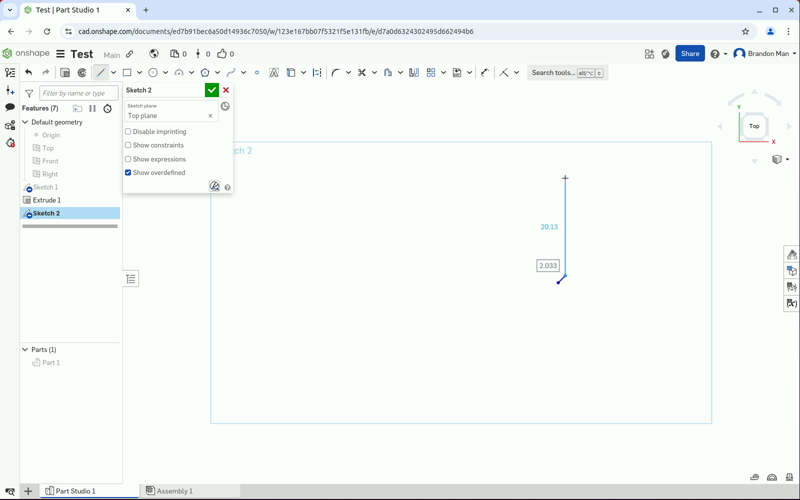
mouse_move(589, 177)
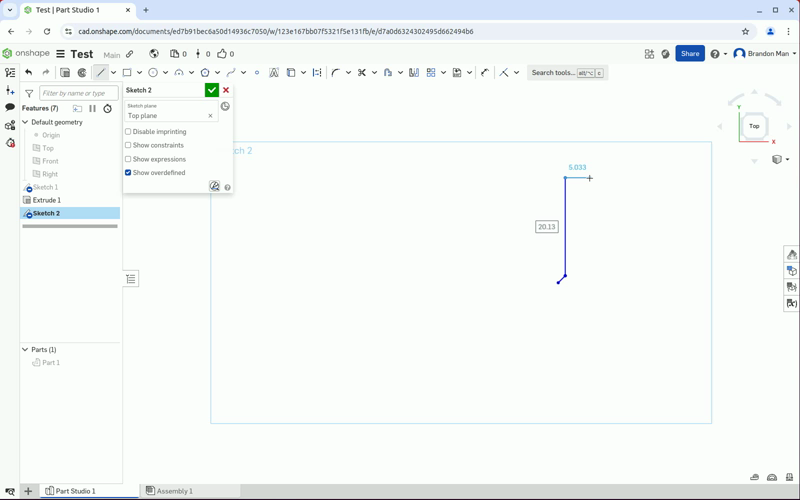
mouse_move(558, 170)
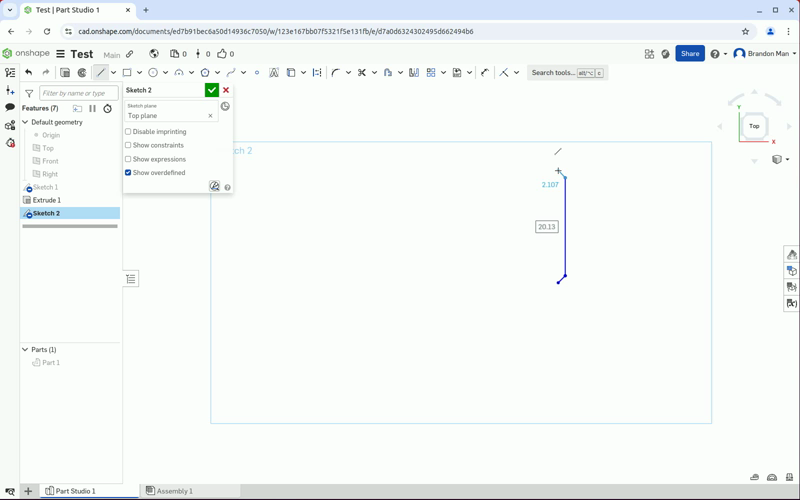
click(558, 170)
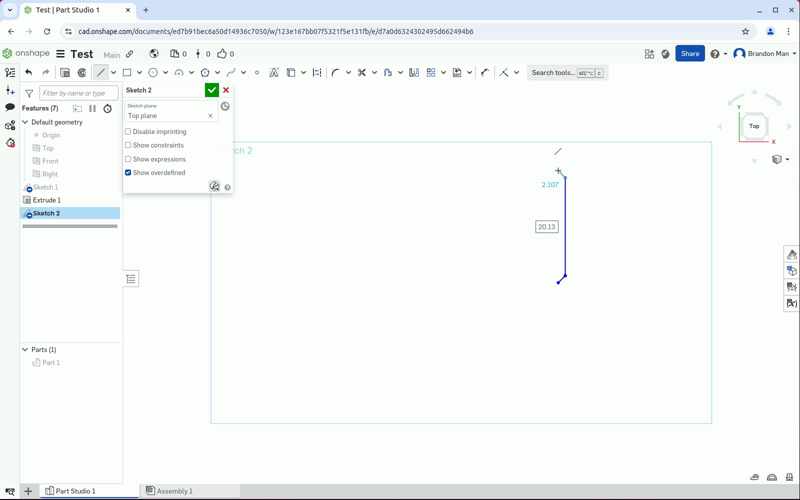
key_up(shift)
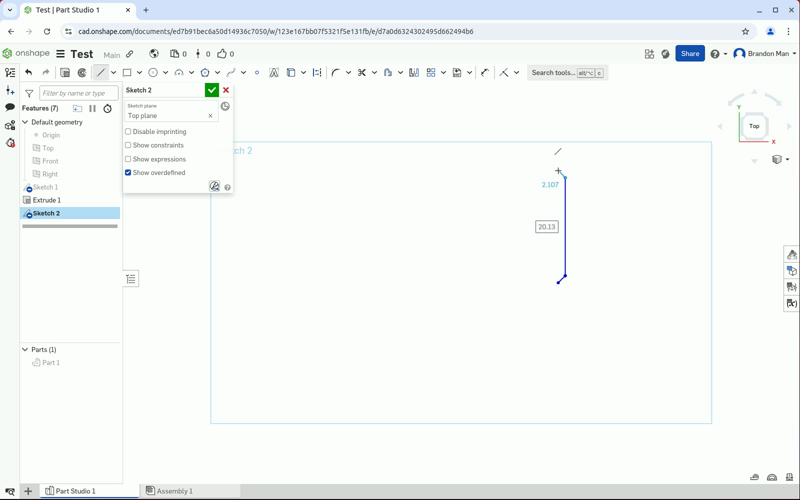
key_down(shift)
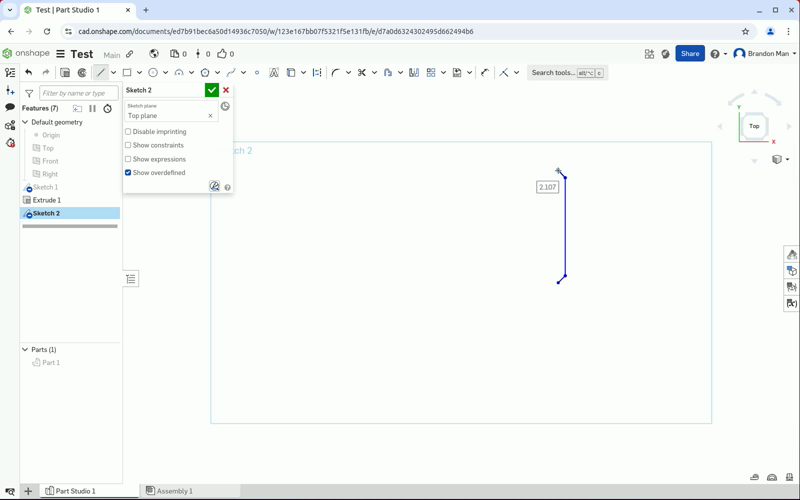
mouse_move(558, 282)
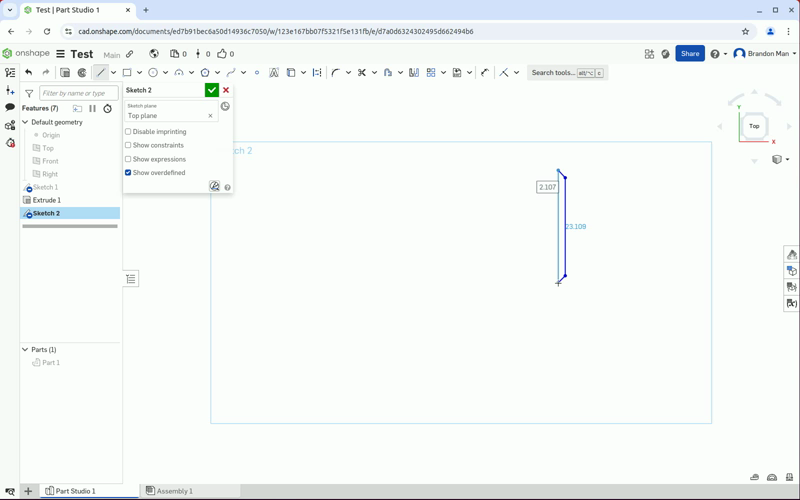
key_up(shift)
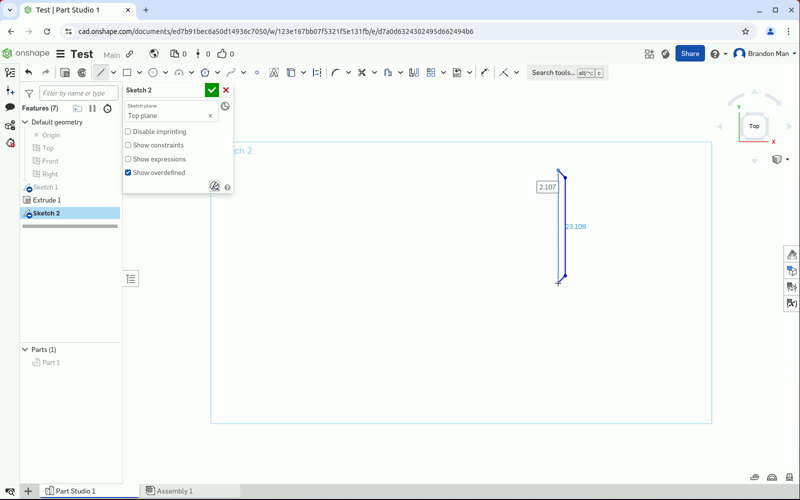
click(558, 282)
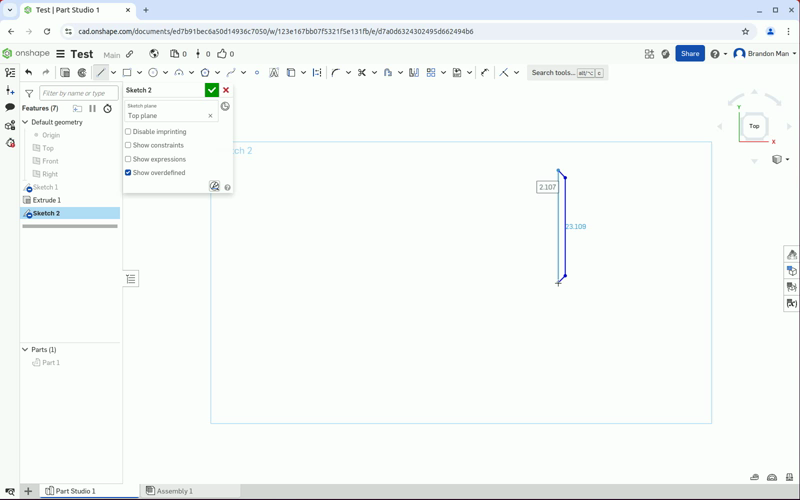
key(esc)
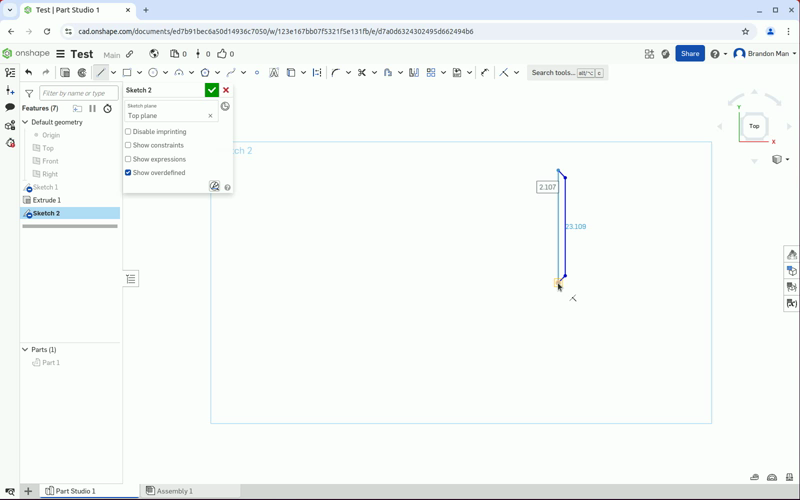
mouse_move(563, 178)
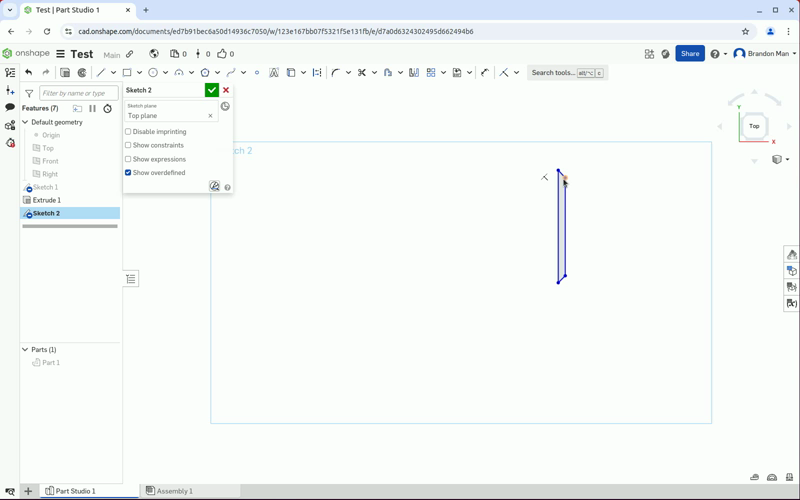
scroll(6)
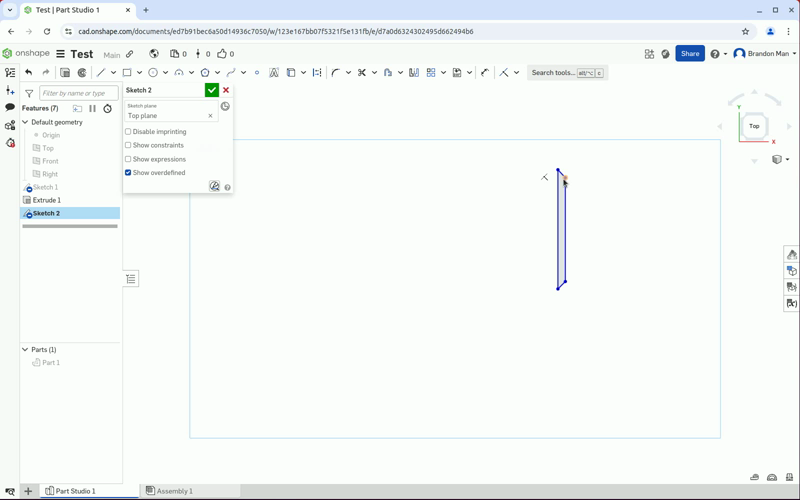
scroll(6)
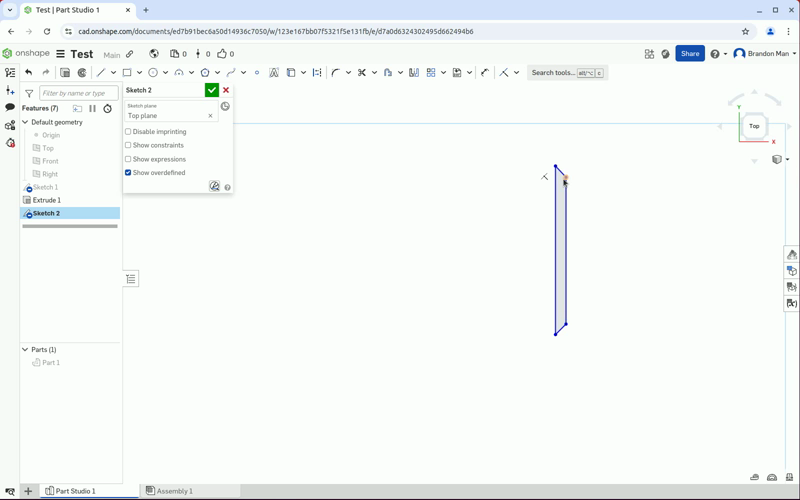
scroll(6)
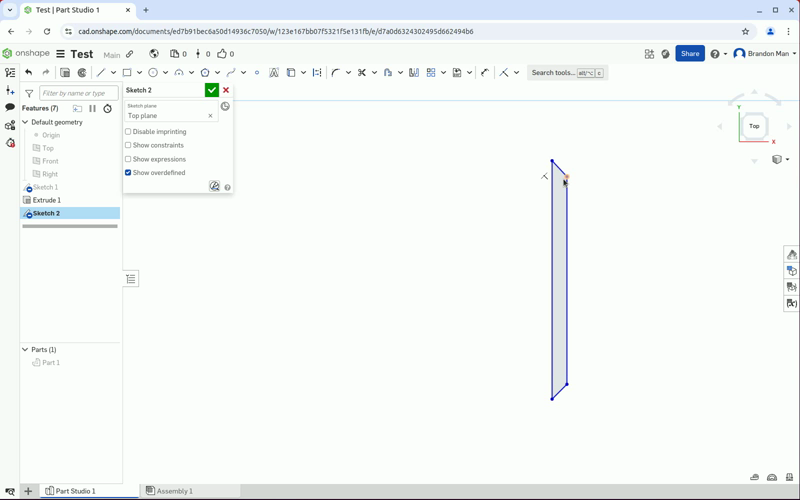
scroll(6)
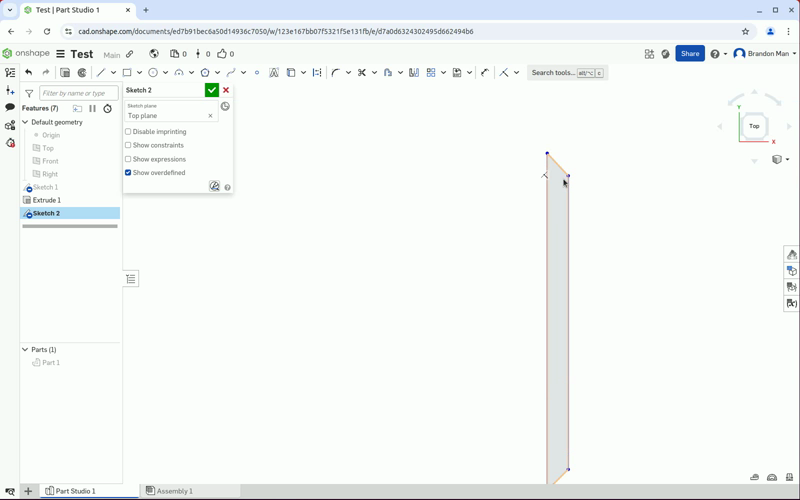
scroll(6)
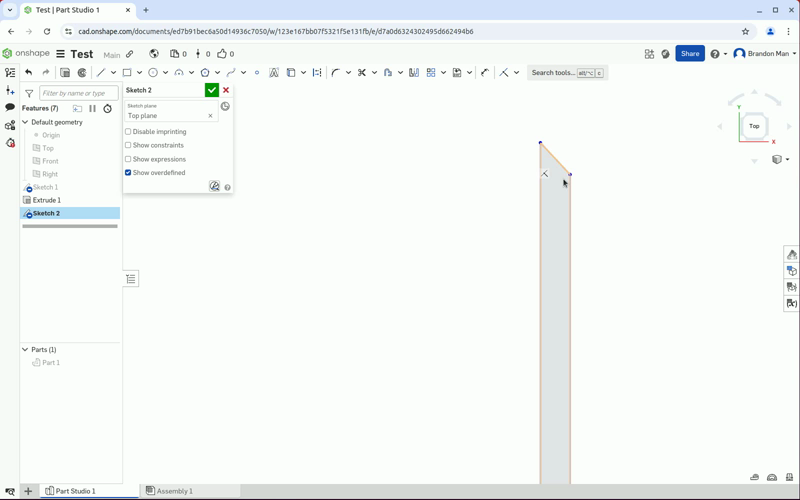
scroll(6)
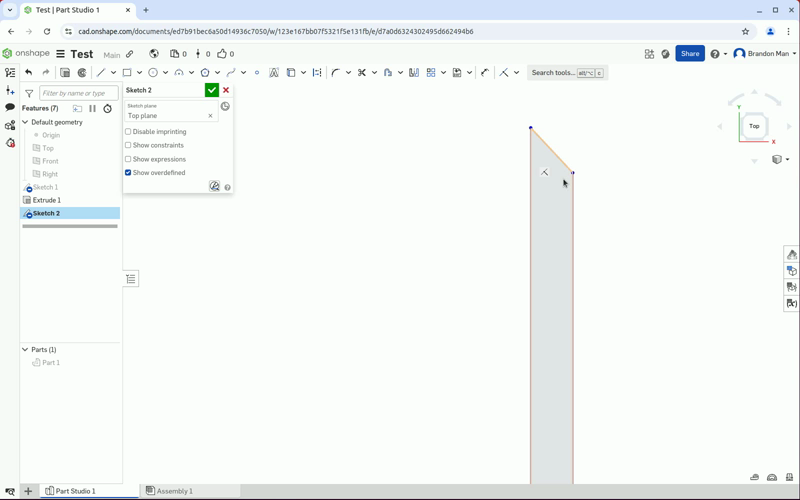
scroll(6)
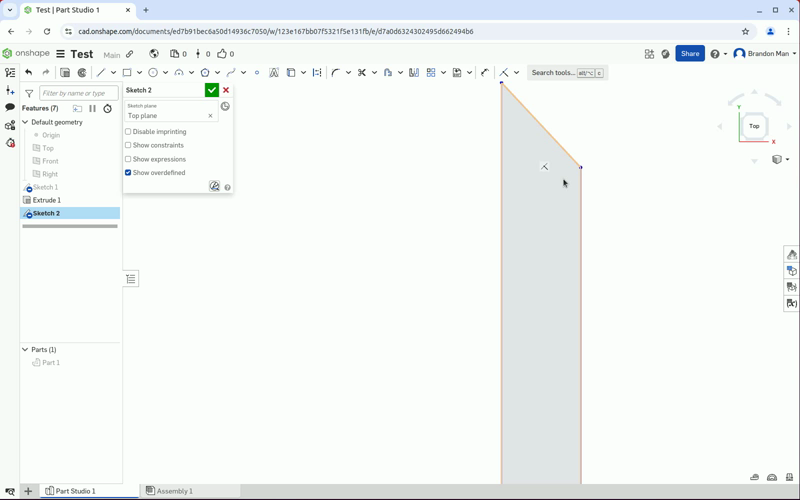
click(563, 178)
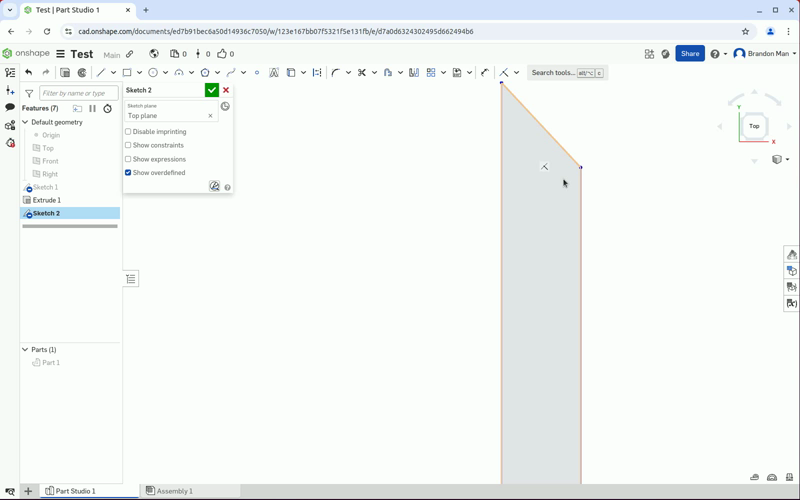
scroll(-6)
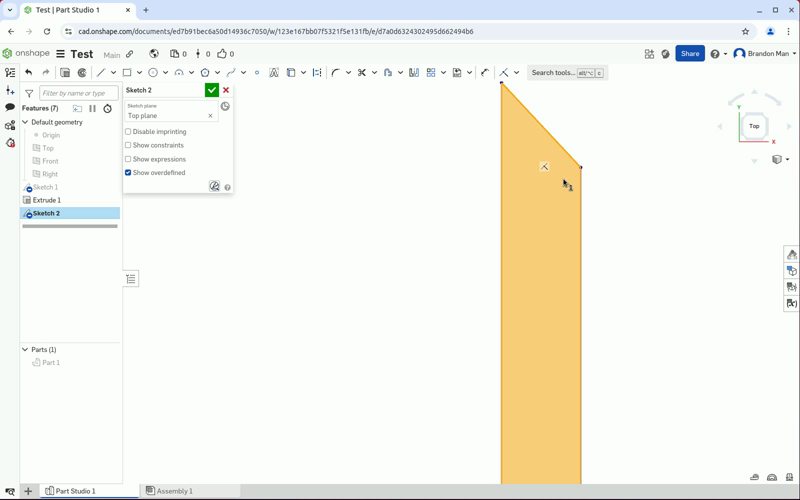
scroll(-6)
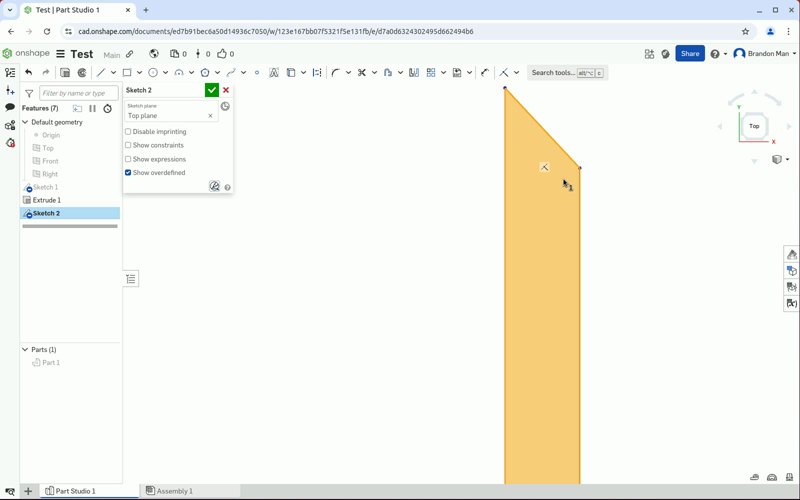
scroll(-6)
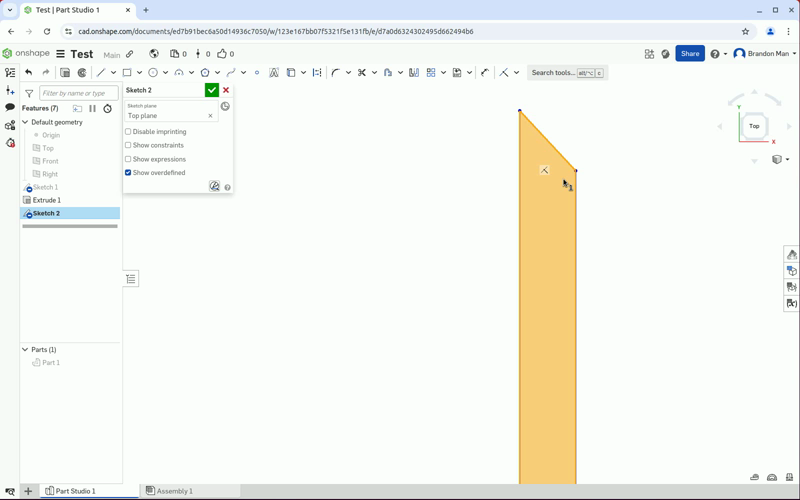
scroll(-6)
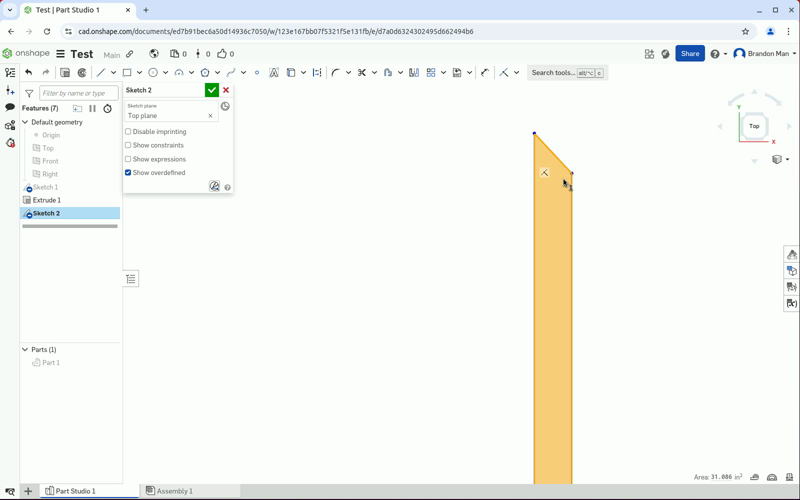
scroll(-6)
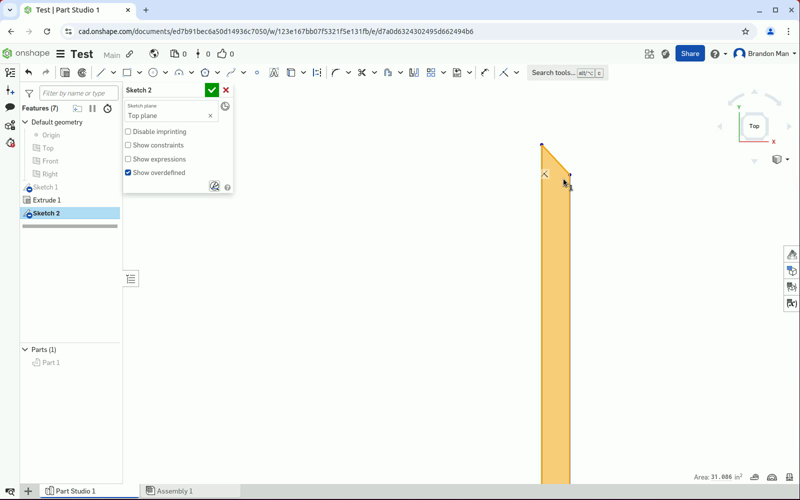
scroll(-6)
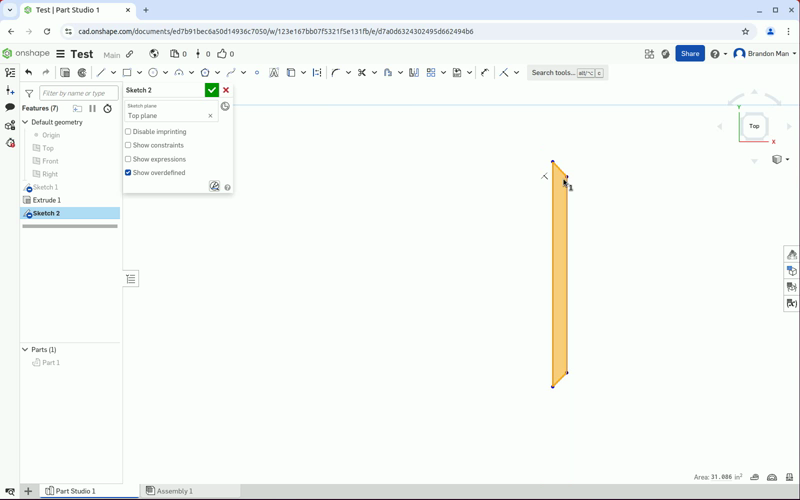
scroll(-6)
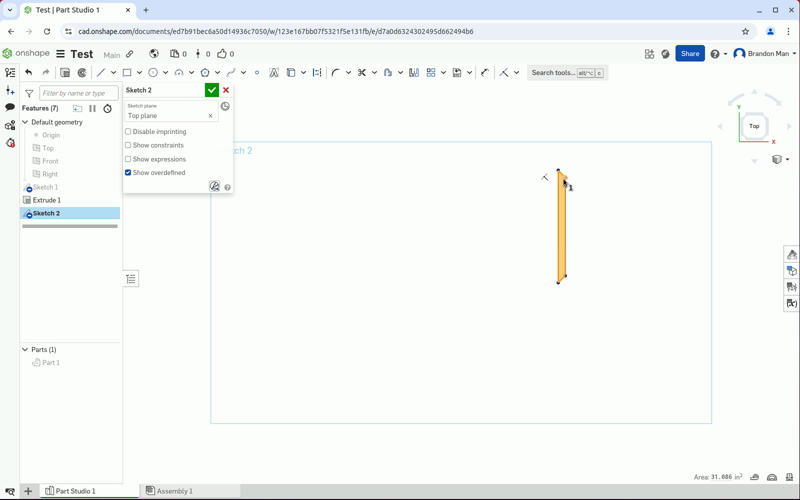
mouse_move(73, 352)
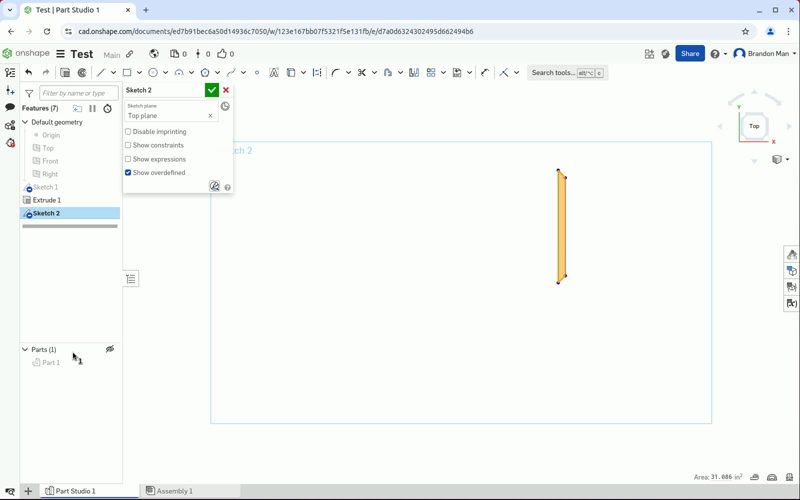
key(shift+y)
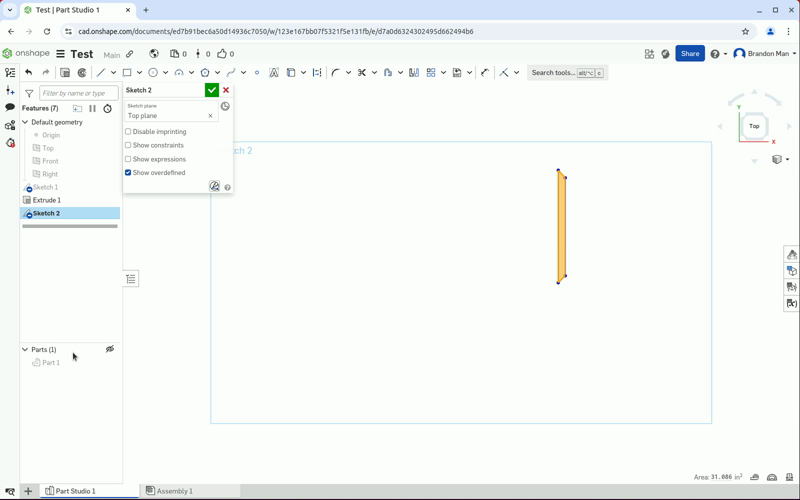
key(shift+e)
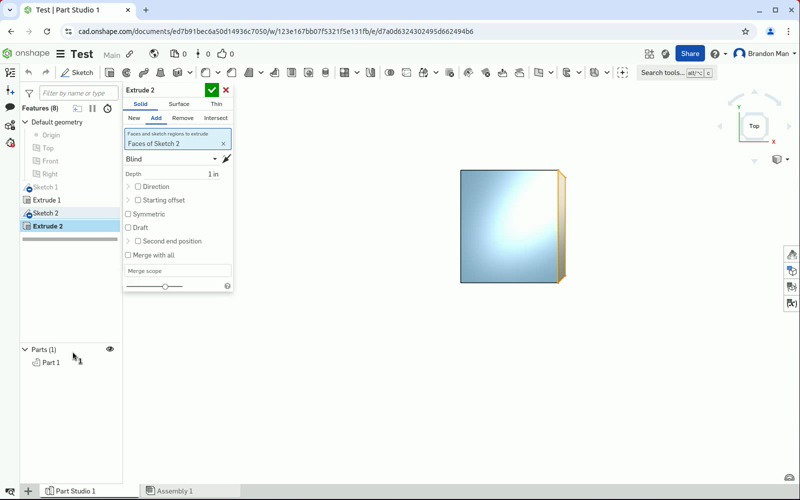
mouse_move(143, 106)
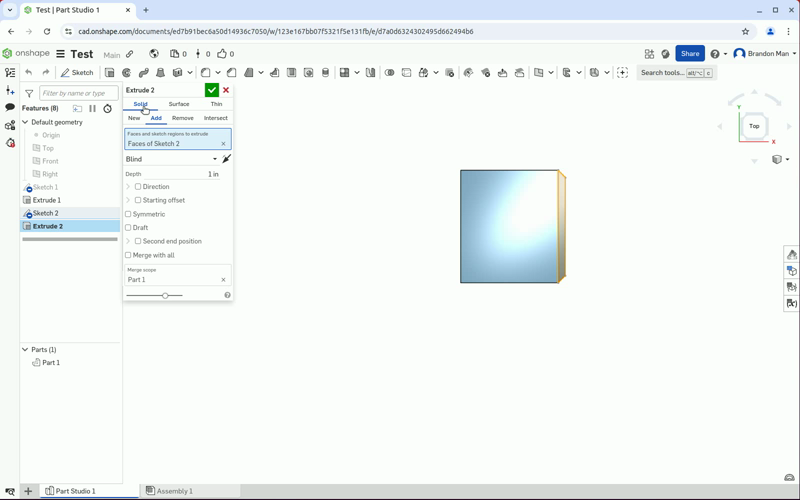
click(143, 106)
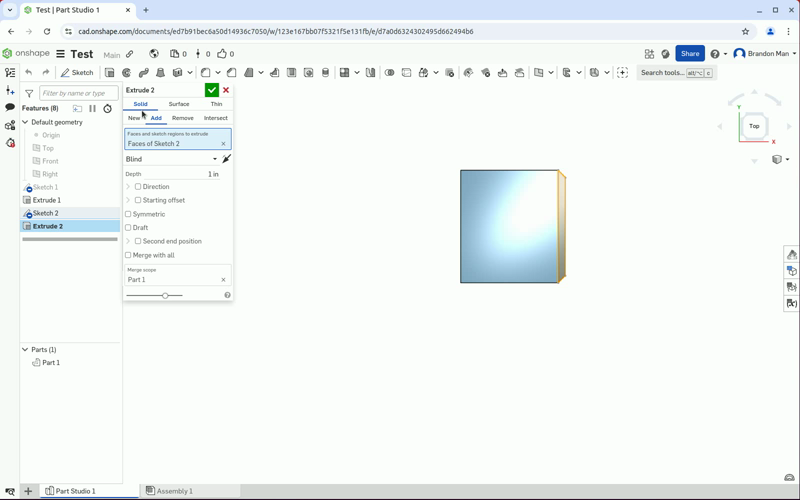
mouse_move(137, 120)
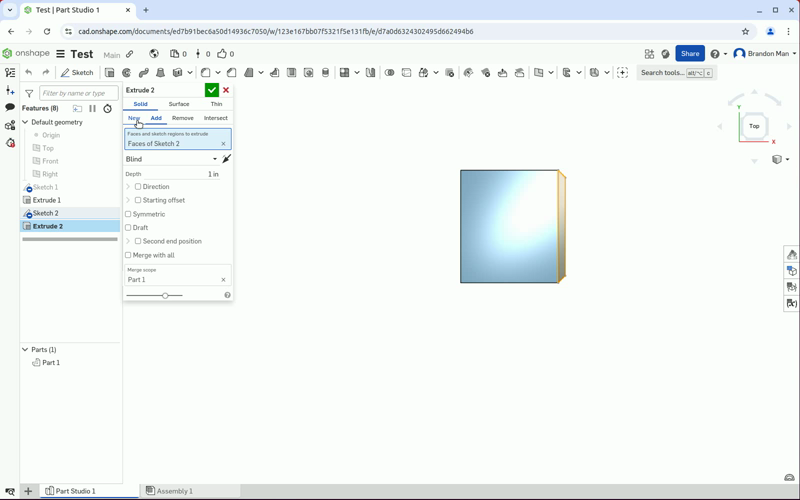
click(137, 120)
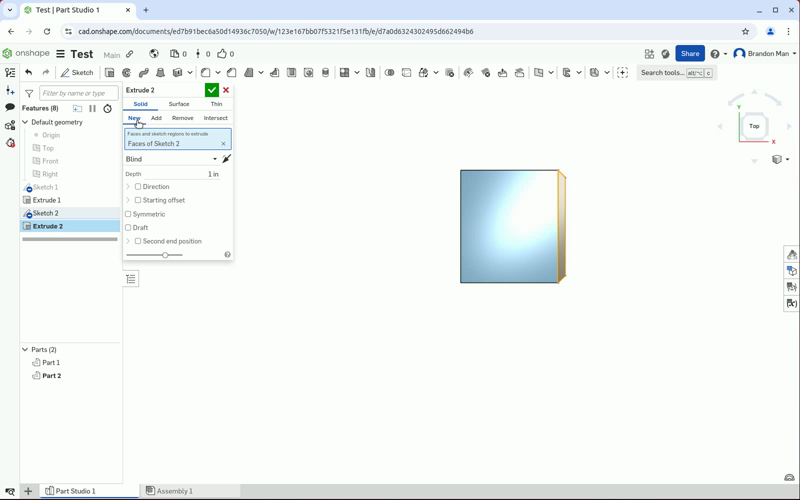
key(tab, 4)
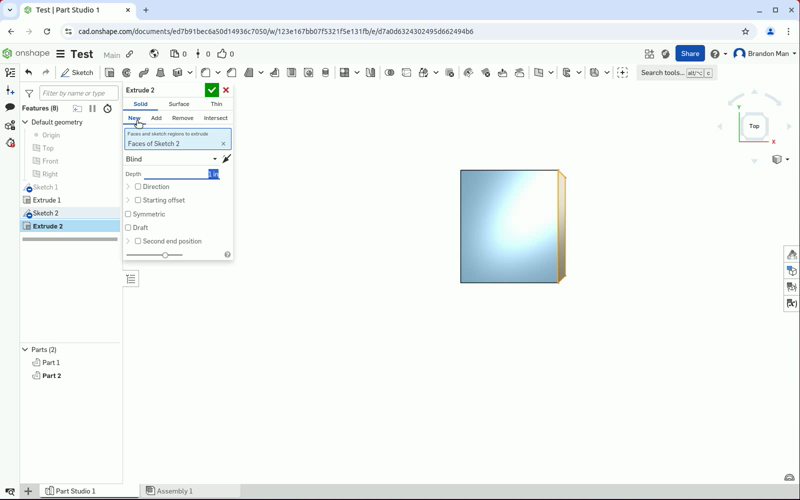
text(1.926)
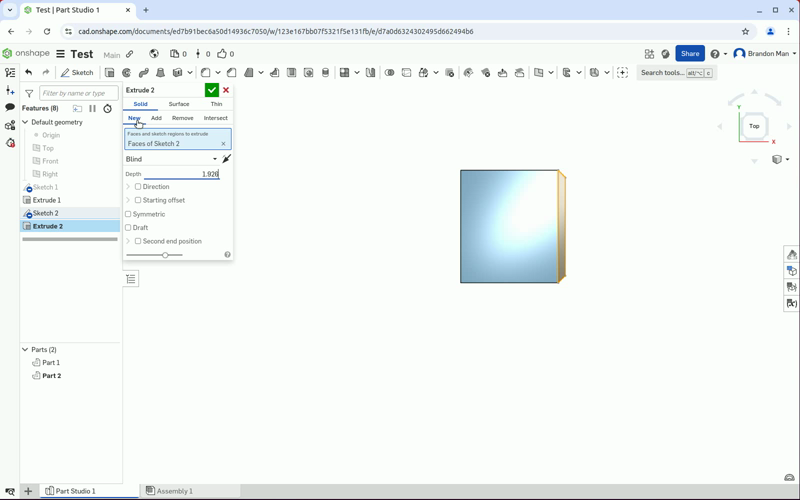
key(enter)
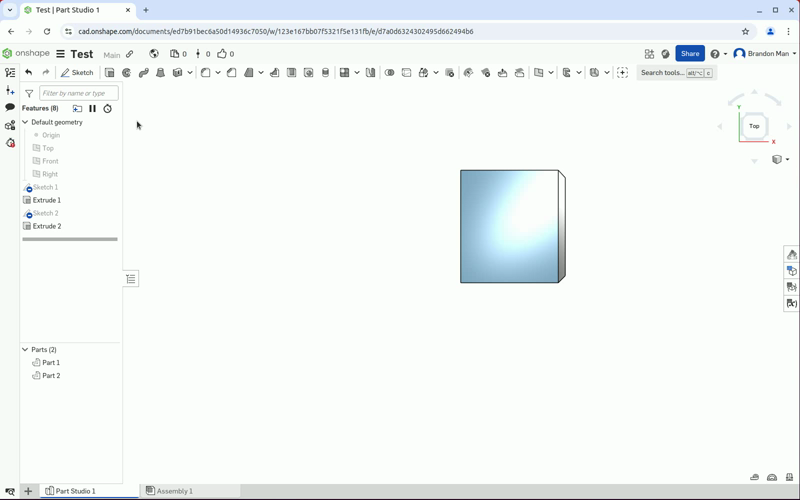
key(shift+h)
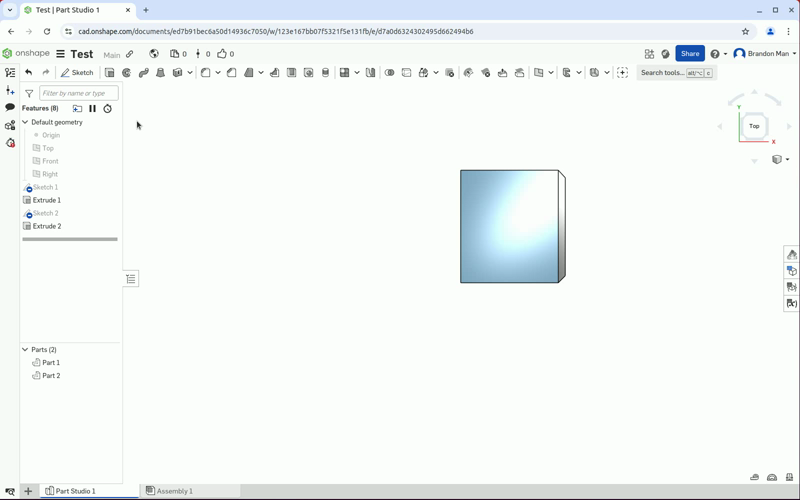
key(shift+h)
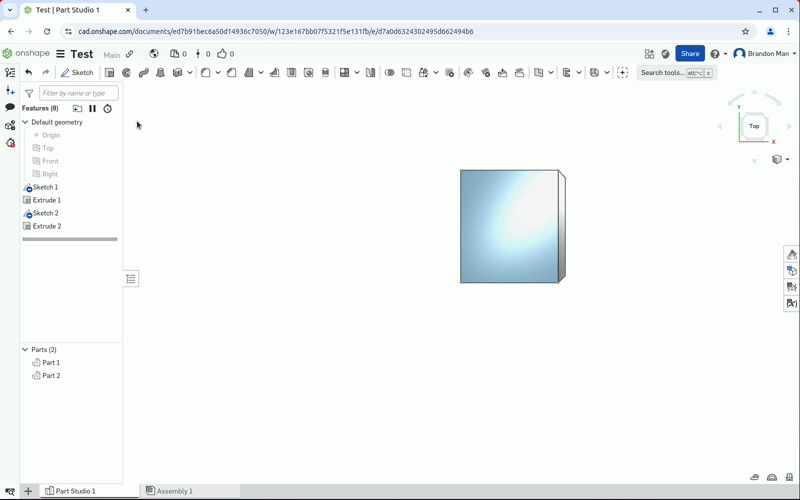
key(shift+7)
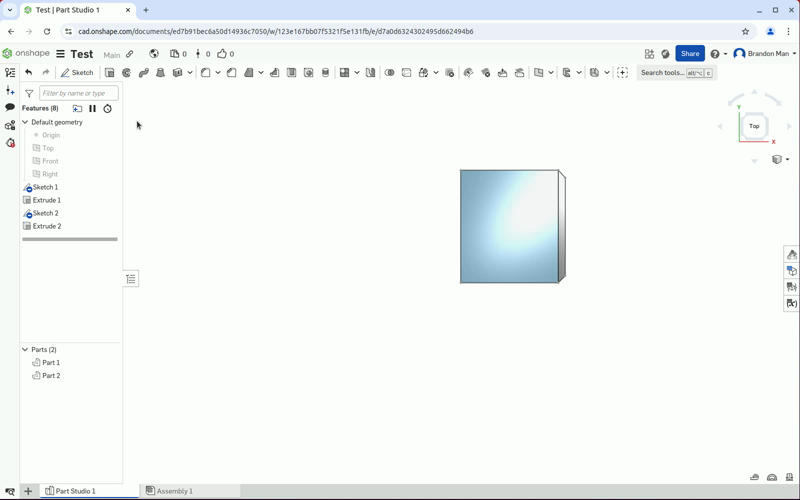
key(up, 3)
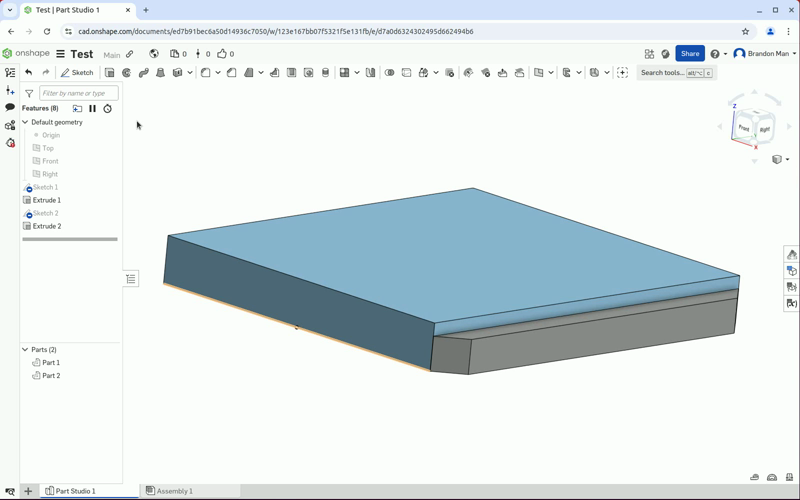
key(left, 3)
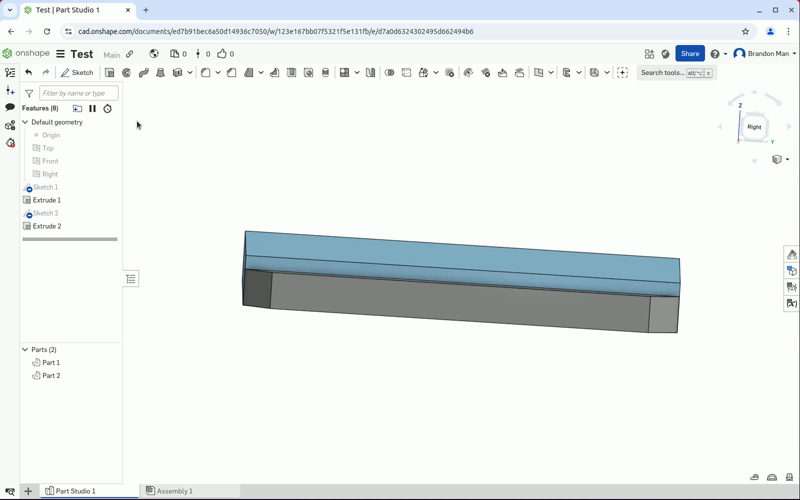
key(right, 3)
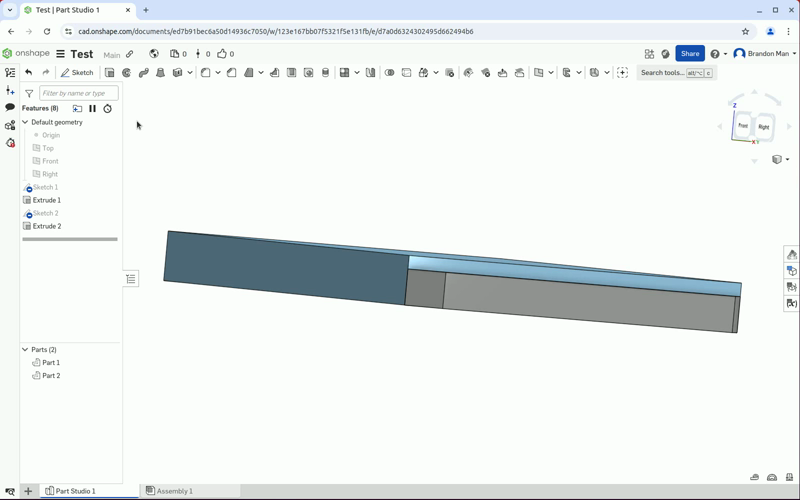
key(down, 3)
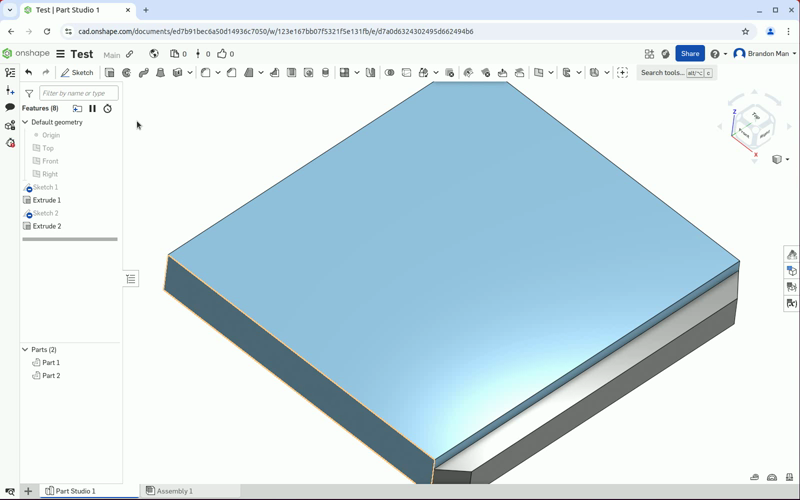
mouse_move(73, 189)
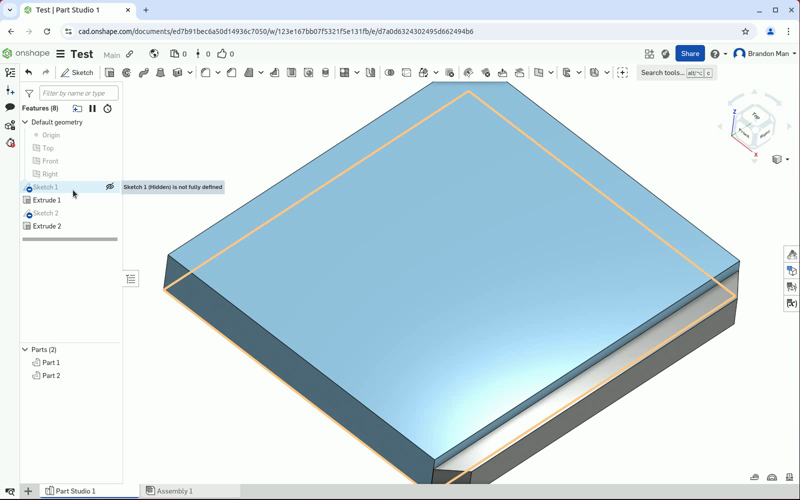
click(73, 189)